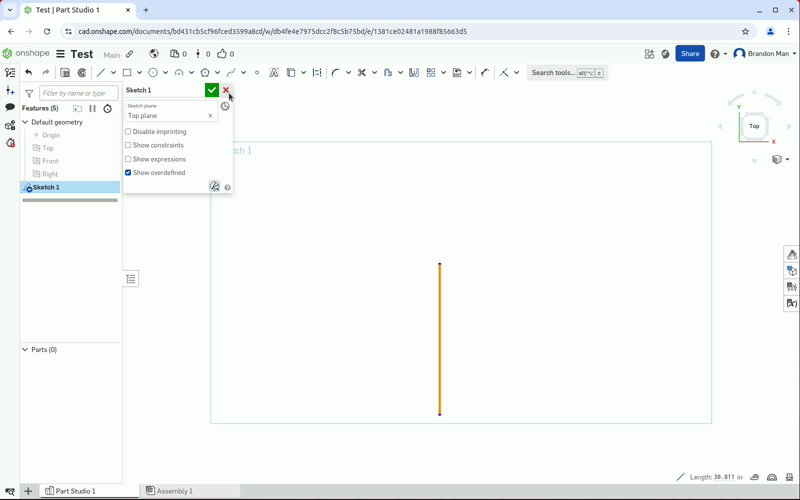
key(shift+h)
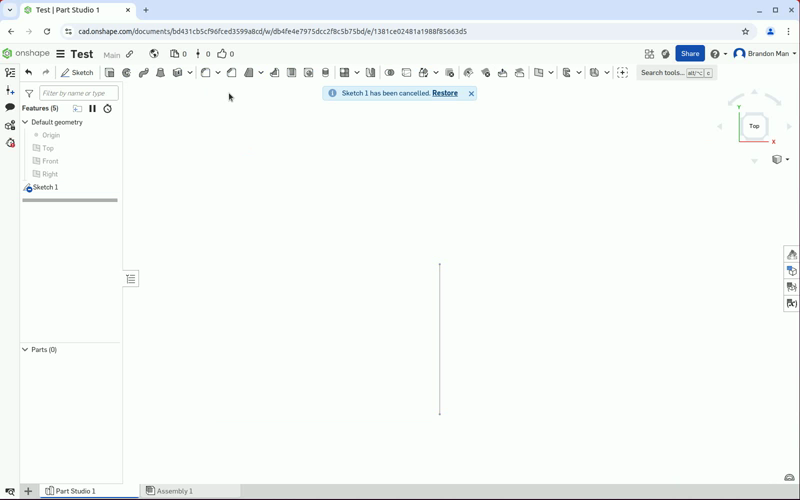
key(shift+s)
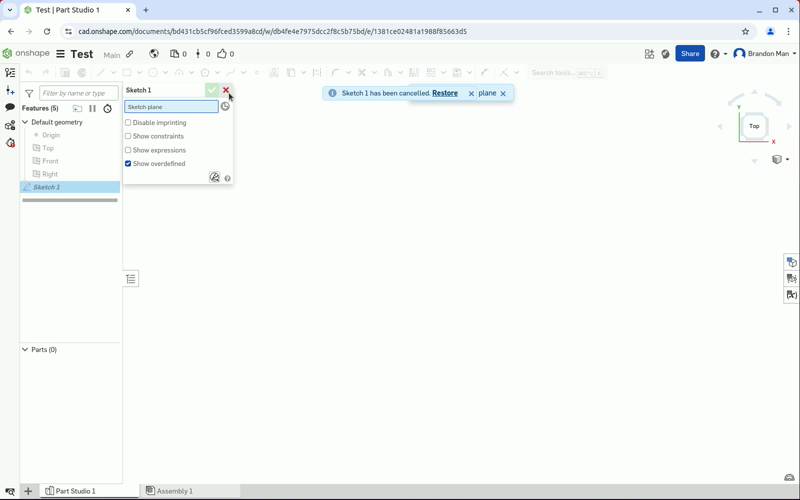
mouse_move(73, 150)
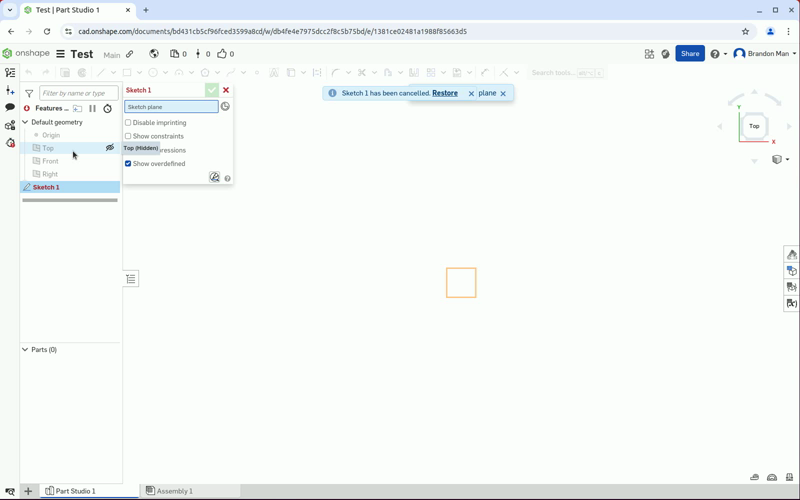
click(73, 150)
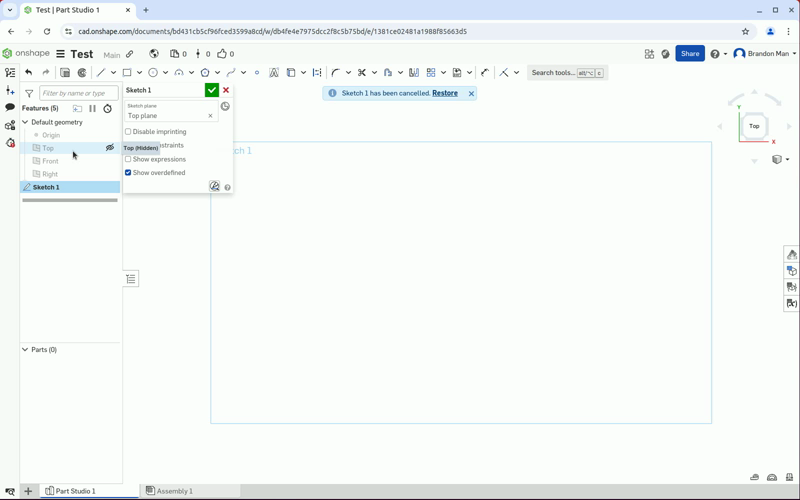
mouse_move(73, 352)
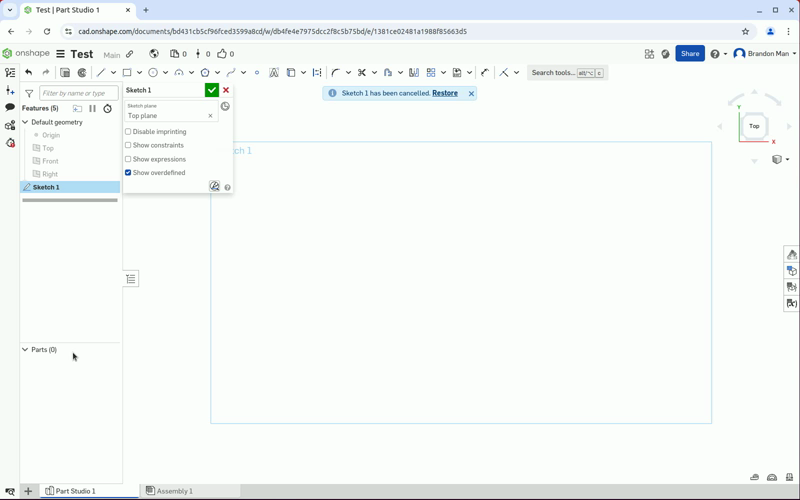
key(y)
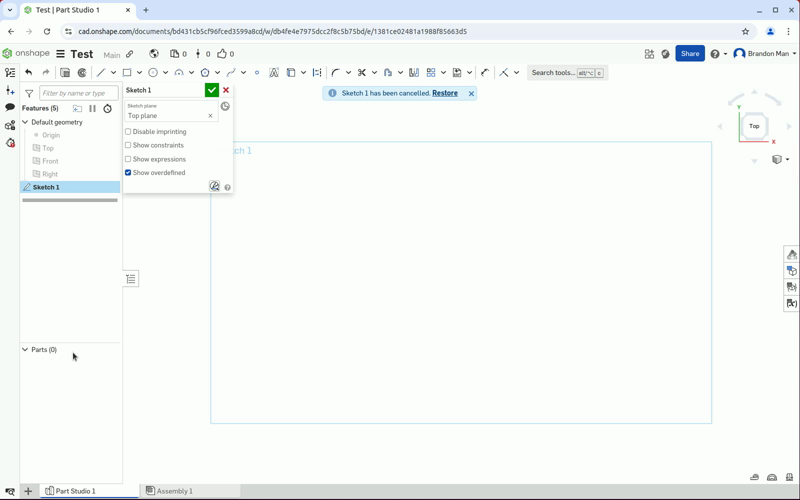
key(l)
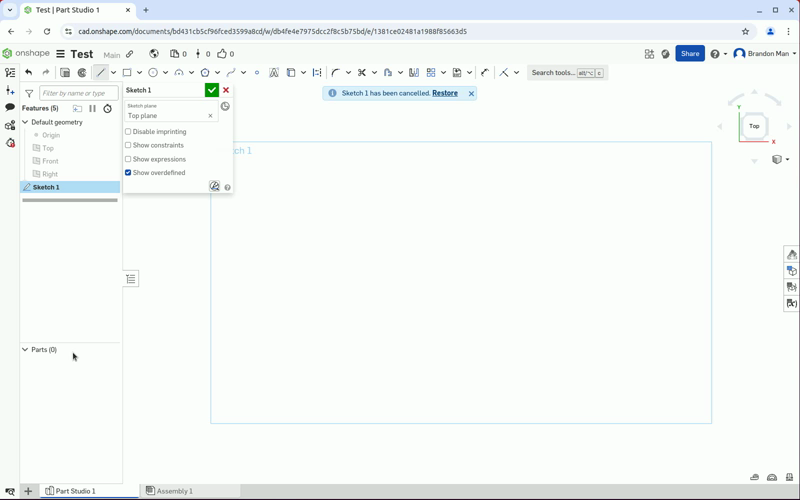
key_down(shift)
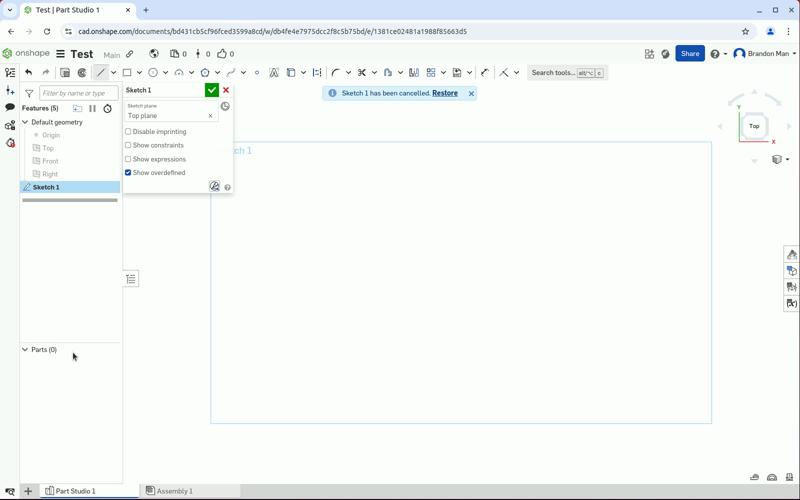
mouse_move(460, 282)
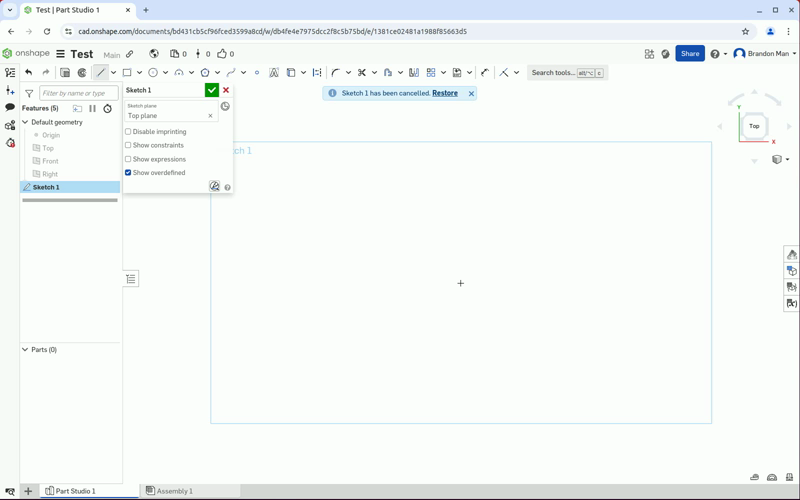
click(460, 282)
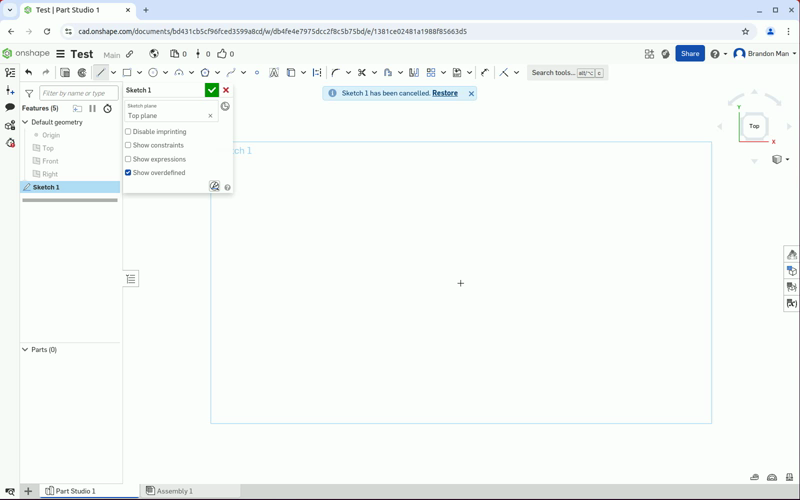
key_up(shift)
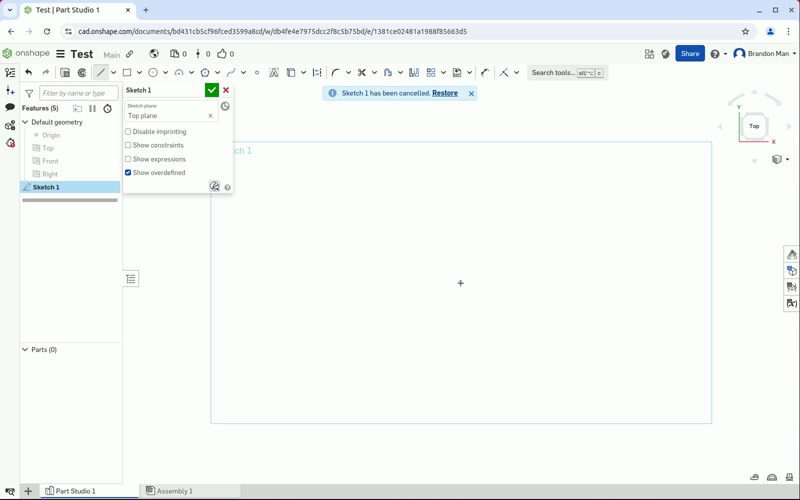
key_down(shift)
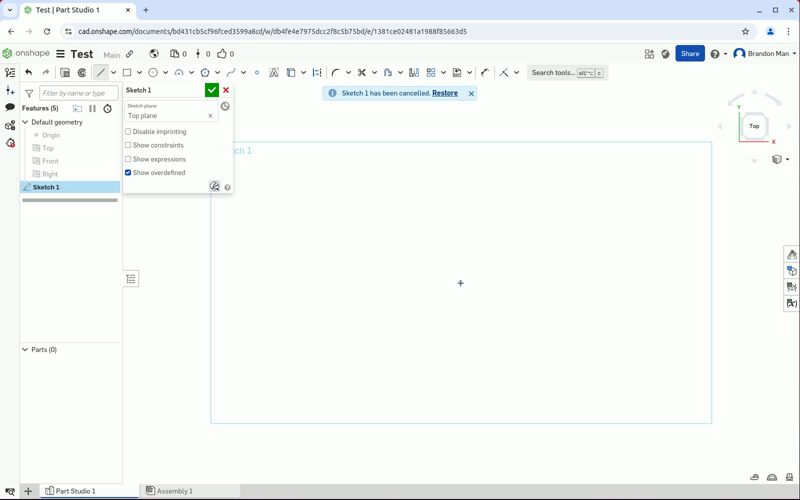
mouse_move(573, 282)
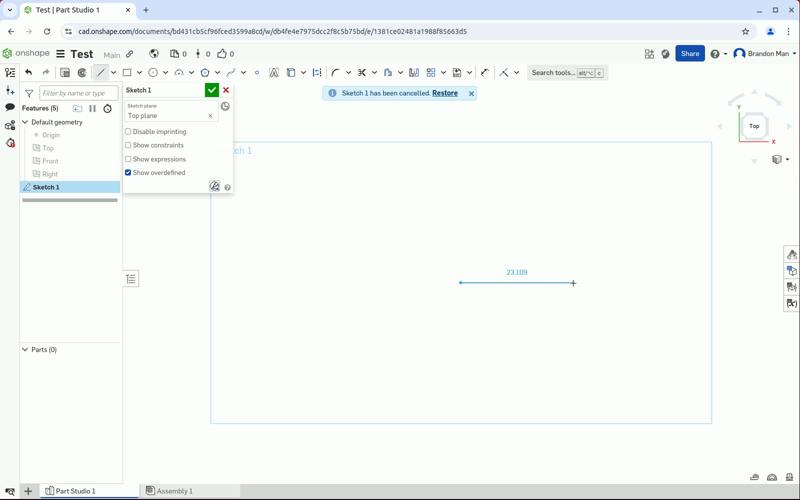
click(573, 282)
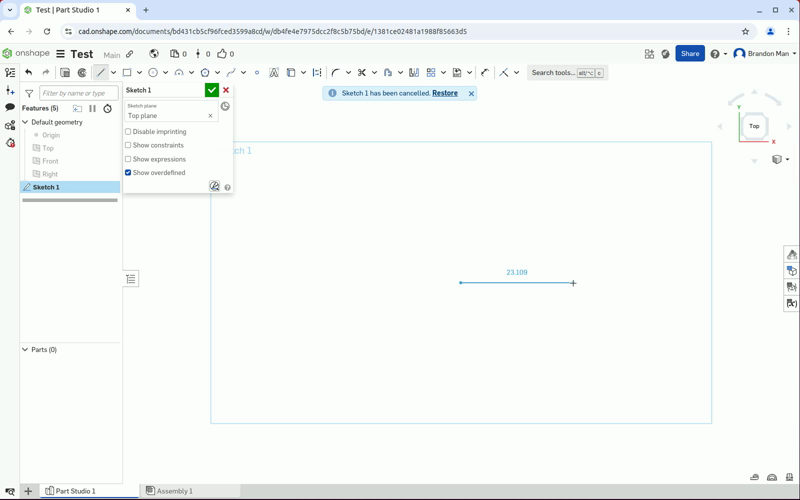
key_up(shift)
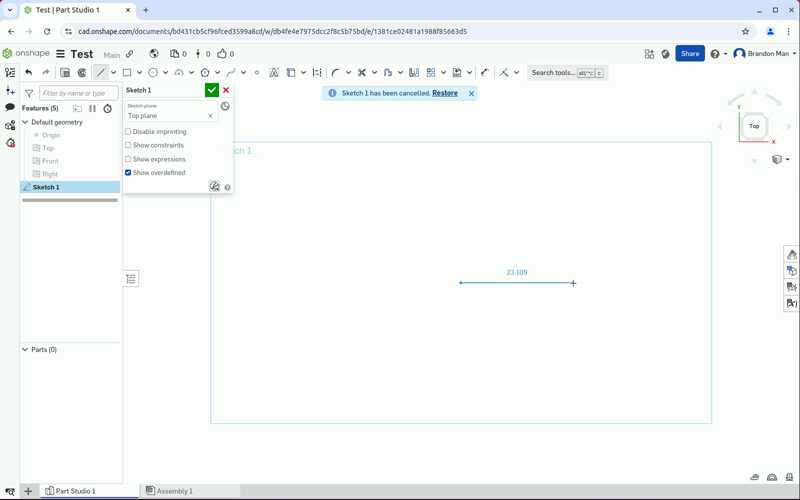
key_down(shift)
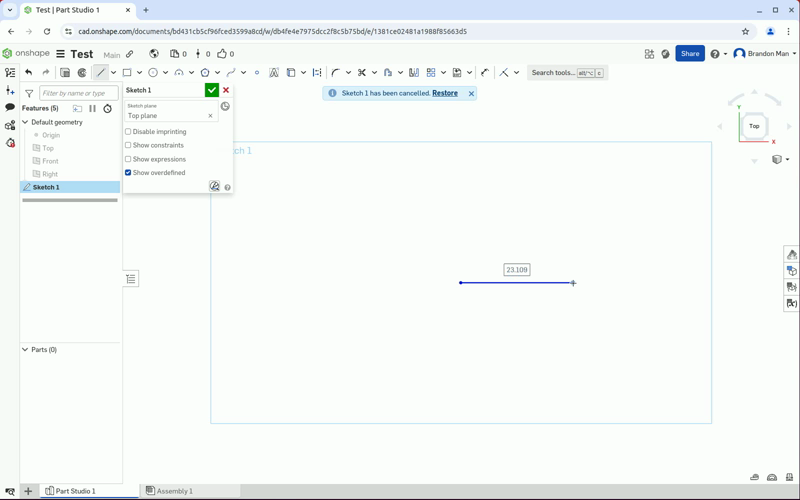
mouse_move(573, 170)
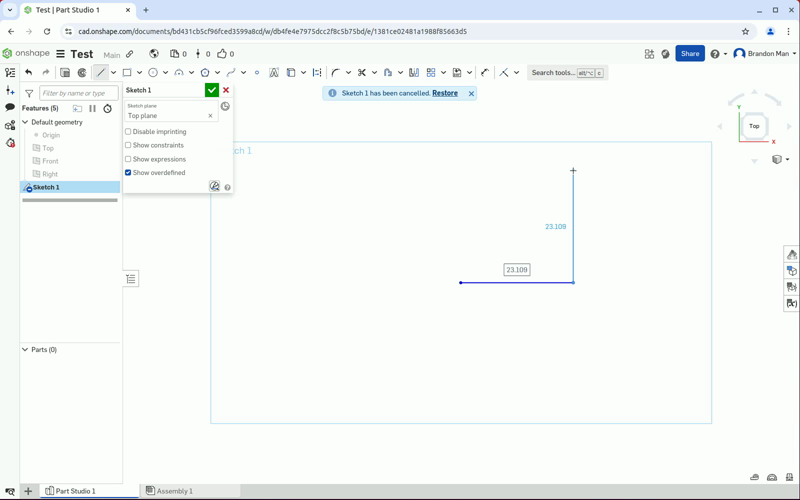
click(573, 170)
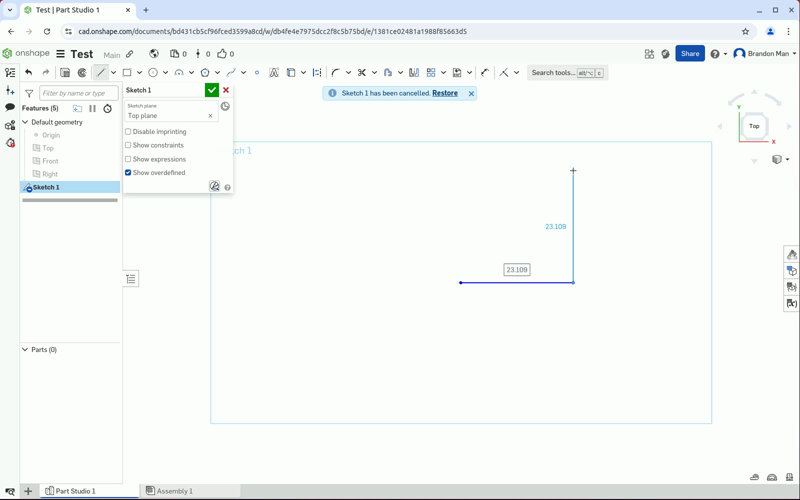
key_up(shift)
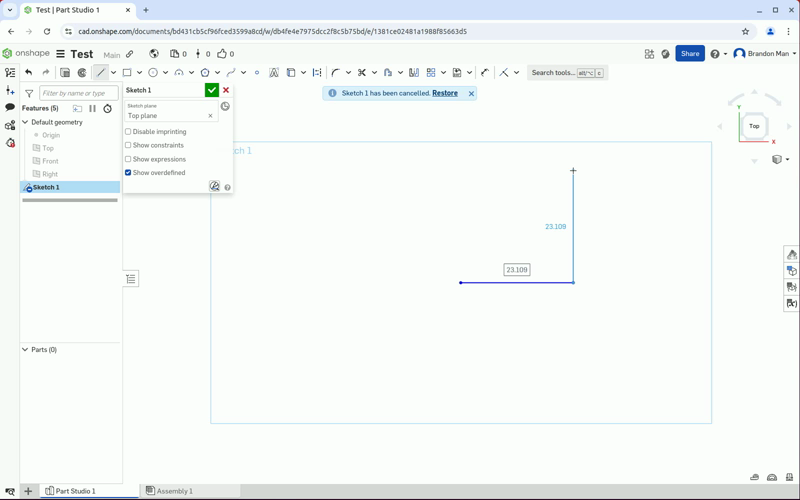
key_down(shift)
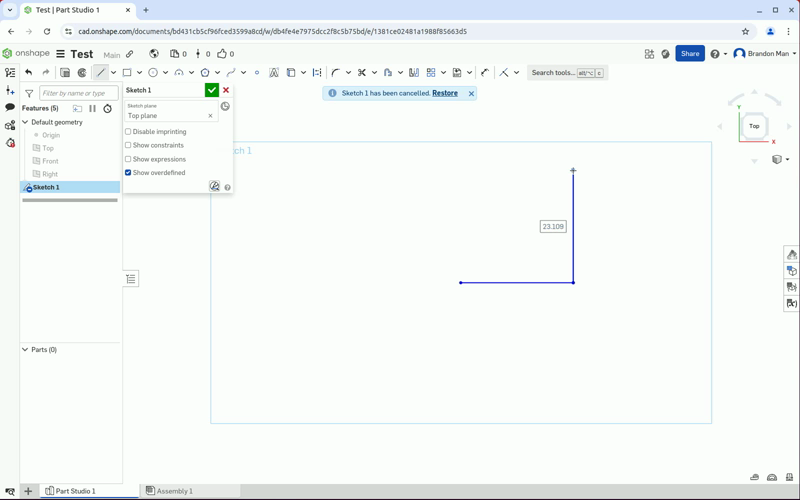
mouse_move(460, 170)
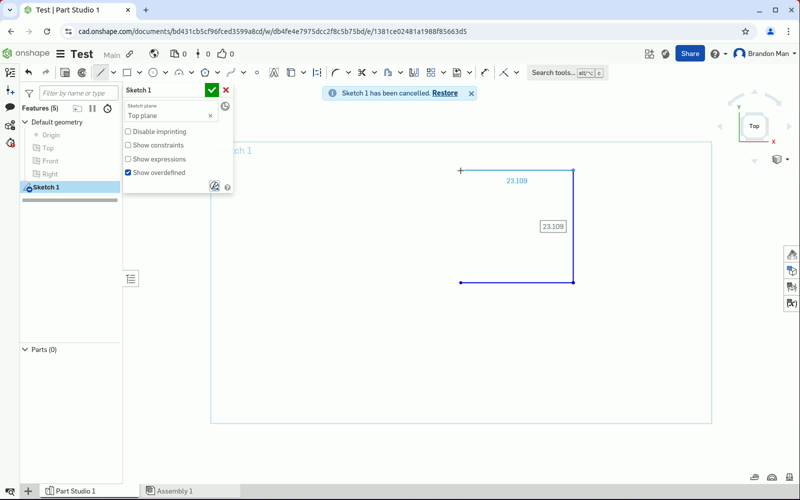
click(460, 170)
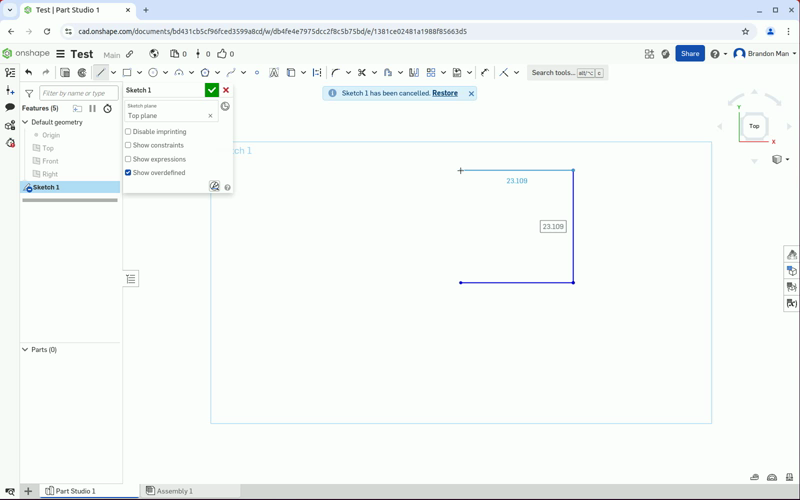
key_up(shift)
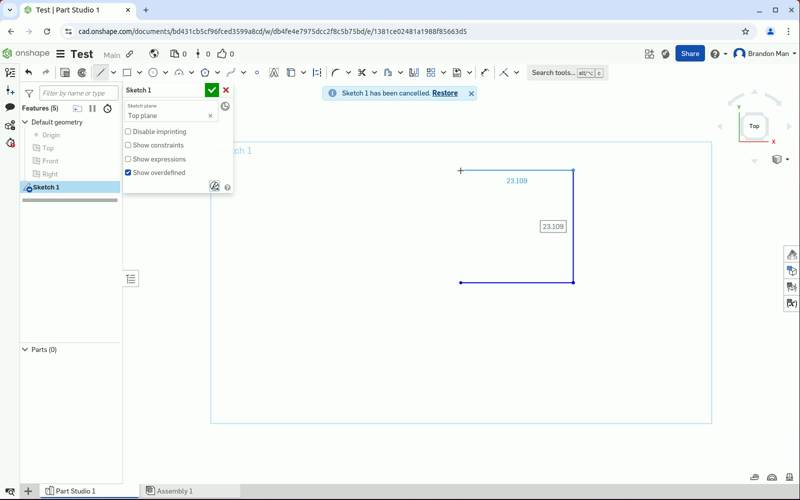
key_down(shift)
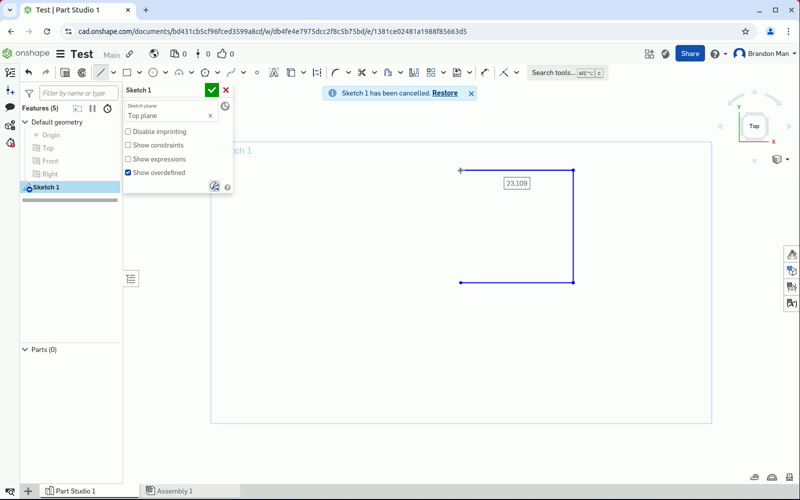
mouse_move(460, 282)
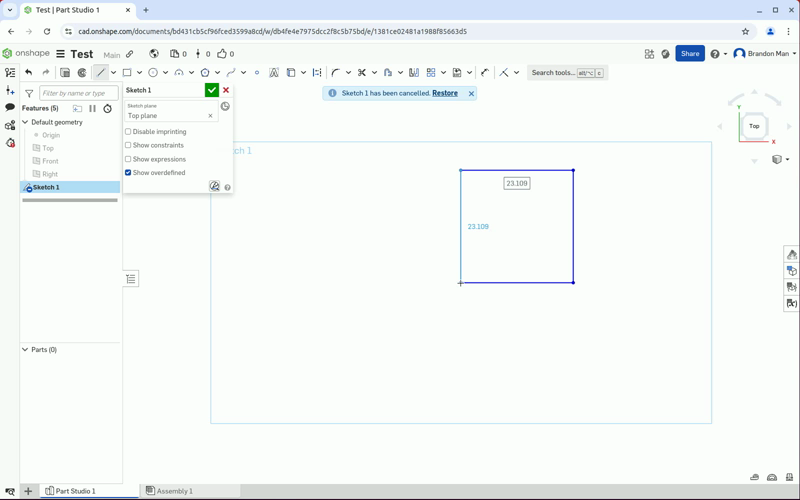
key_up(shift)
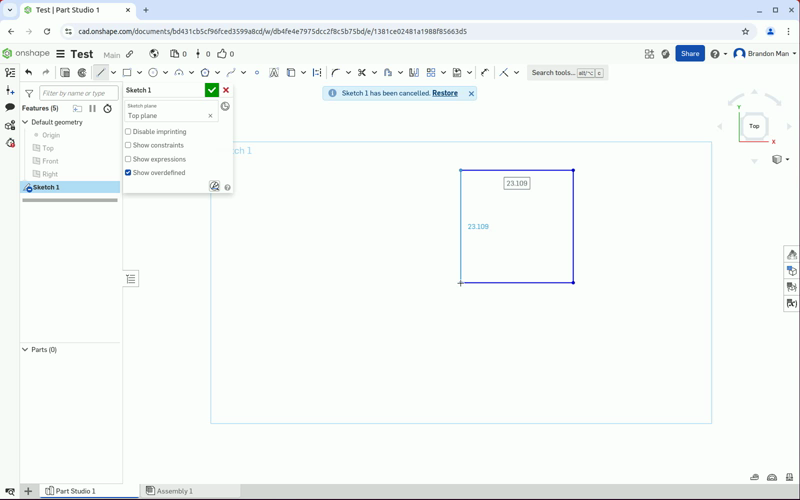
click(460, 282)
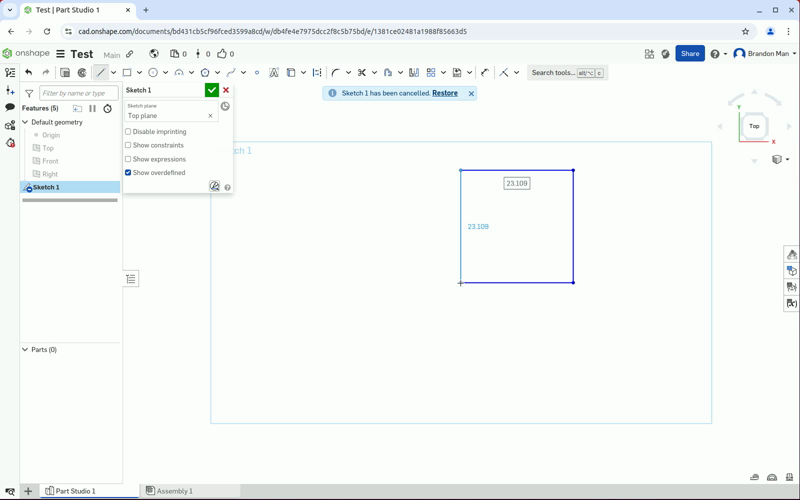
key(esc)
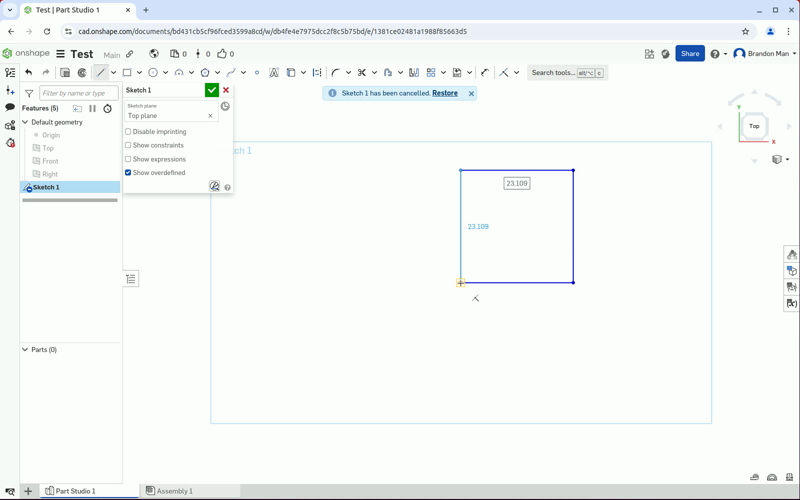
mouse_move(474, 268)
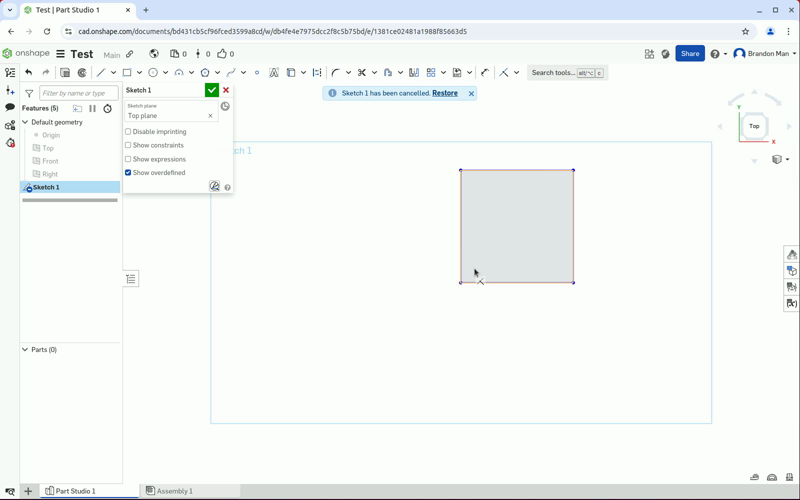
click(474, 268)
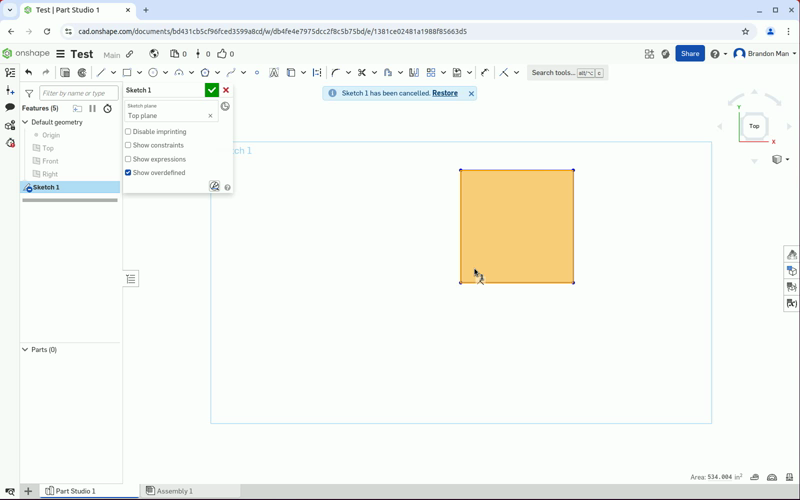
mouse_move(73, 352)
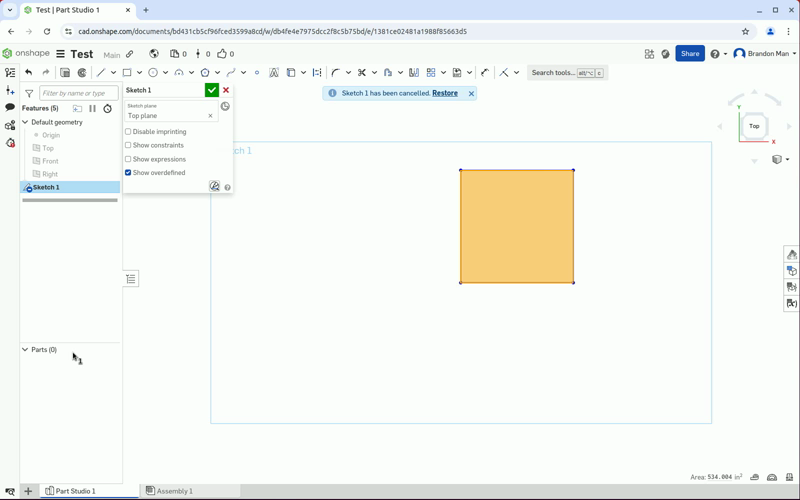
key(shift+y)
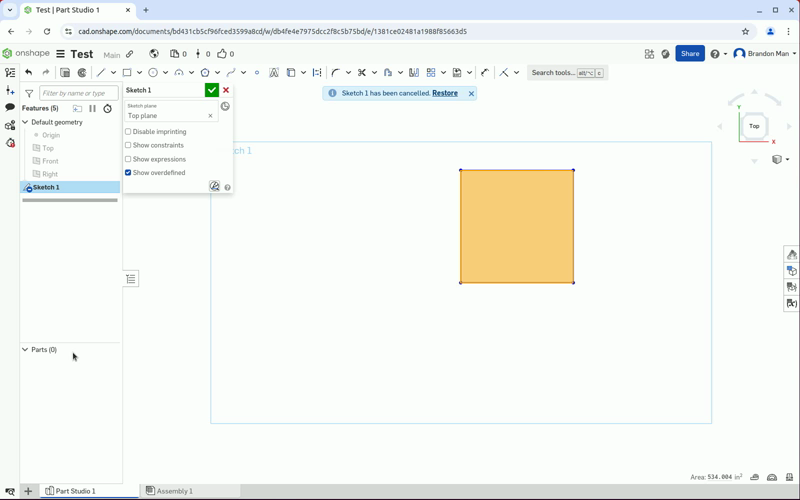
key(shift+e)
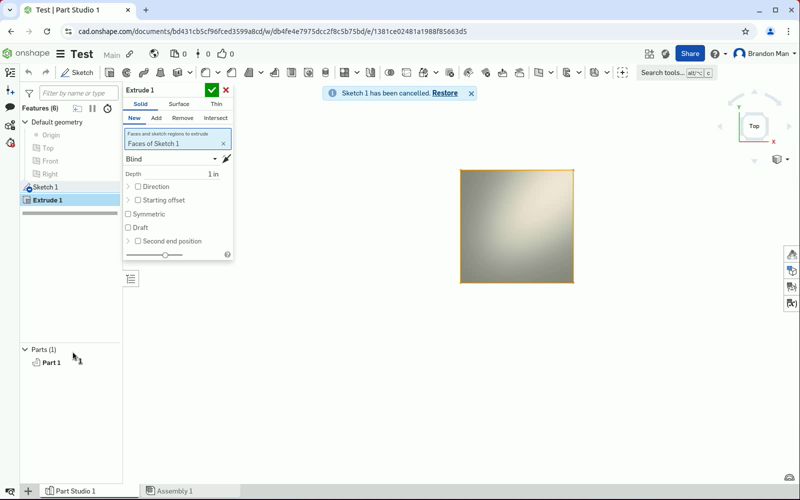
mouse_move(143, 106)
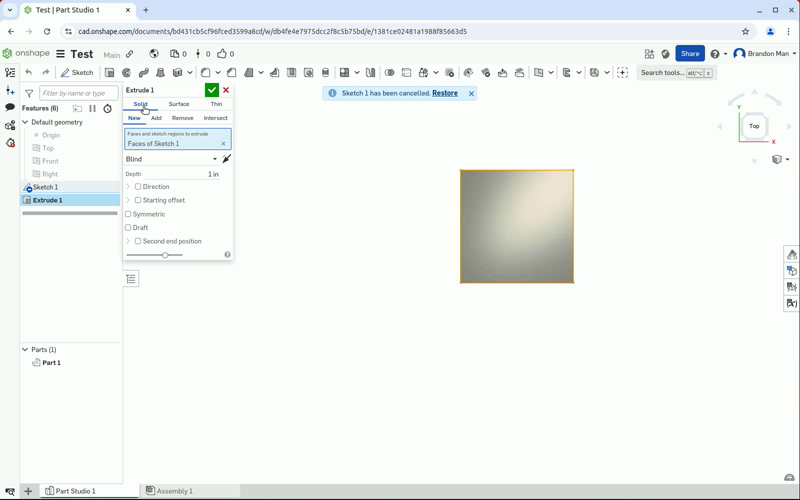
click(143, 106)
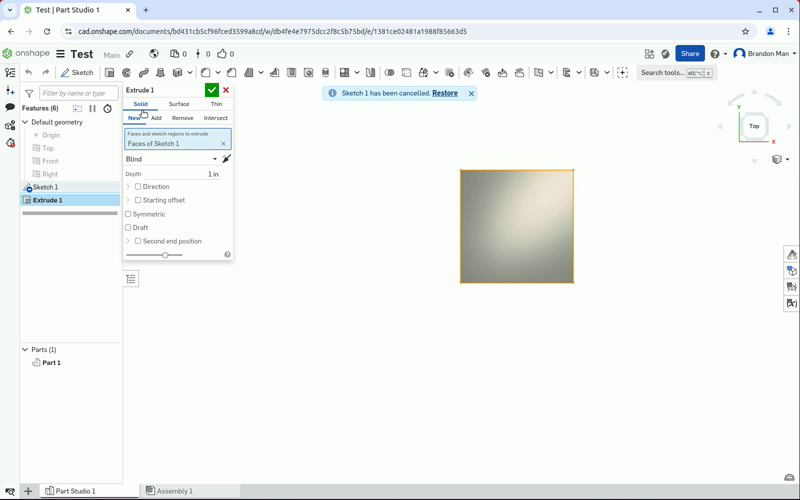
mouse_move(137, 120)
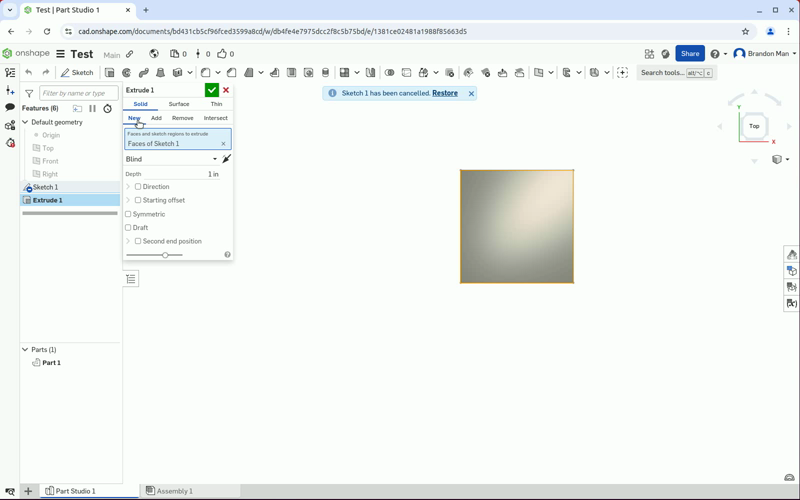
click(137, 120)
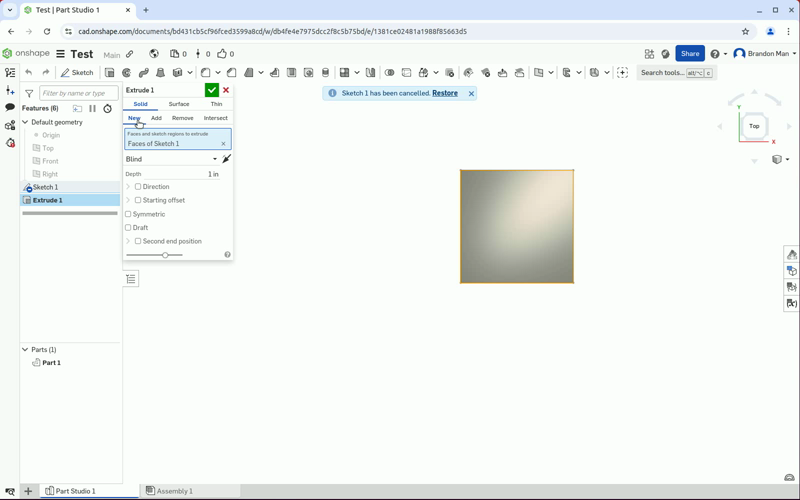
key(tab, 4)
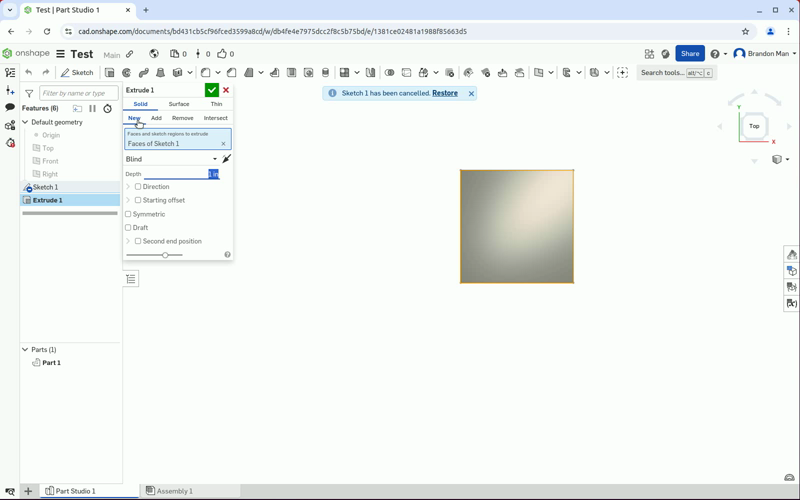
text(23.108)
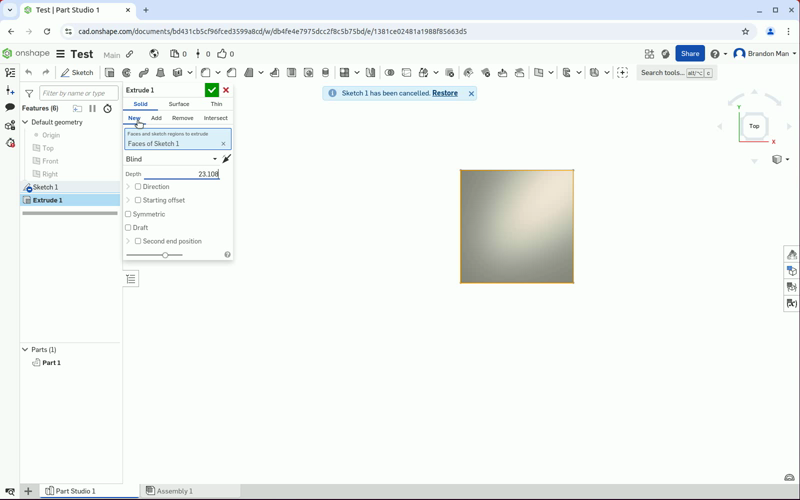
key(enter)
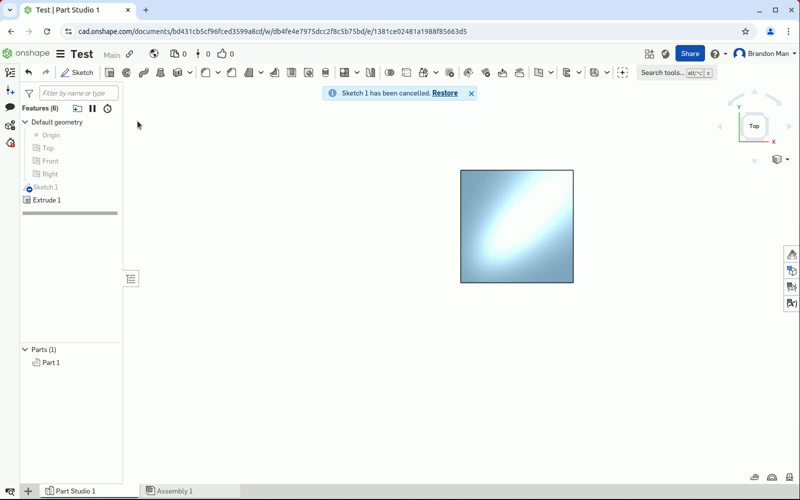
key(shift+h)
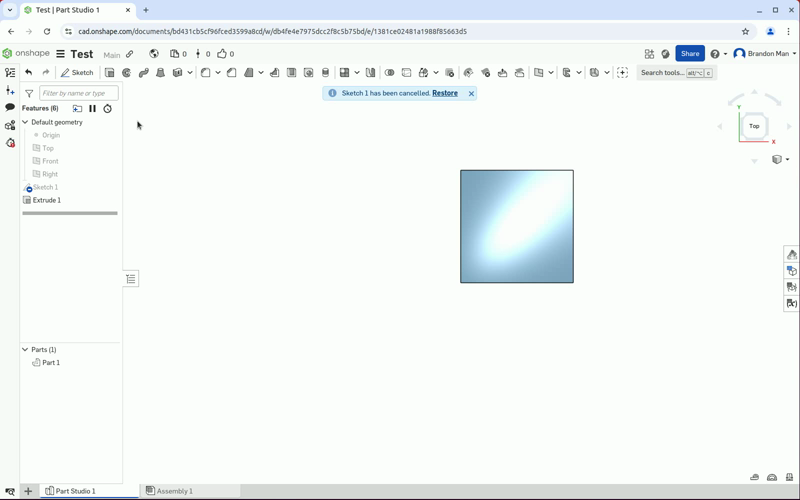
key(shift+h)
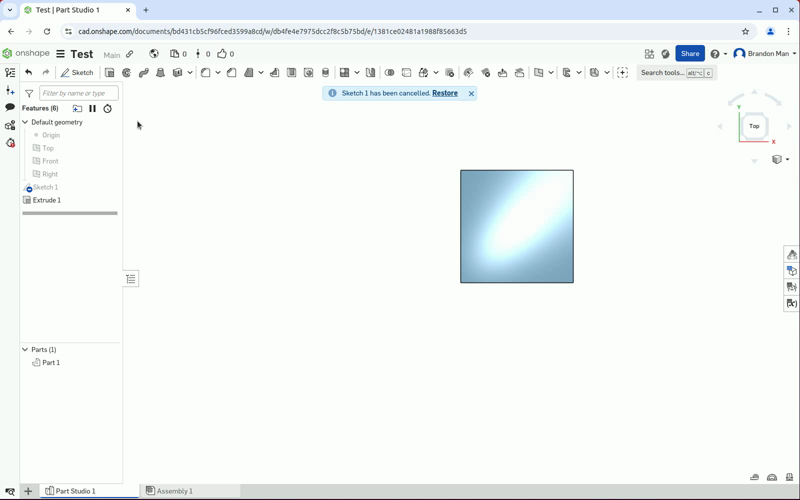
mouse_move(73, 189)
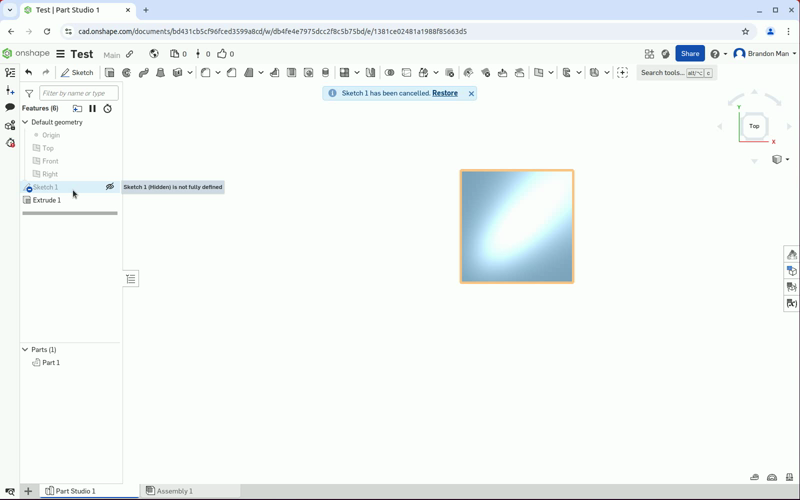
click(73, 189)
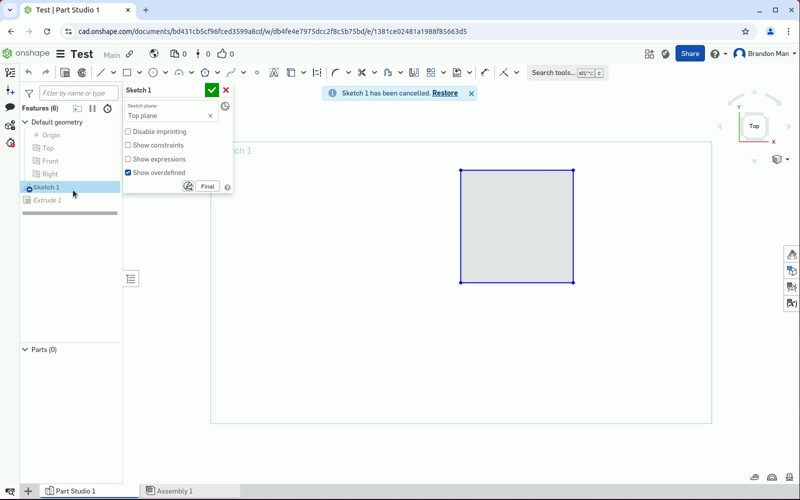
mouse_move(229, 92)
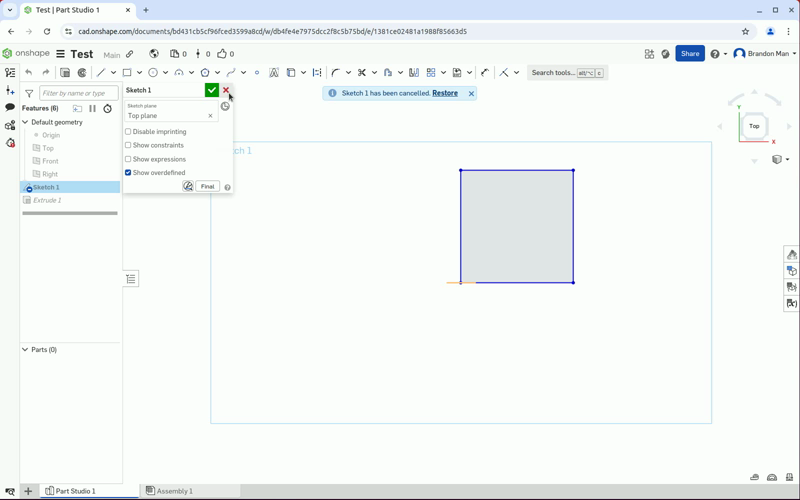
click(229, 92)
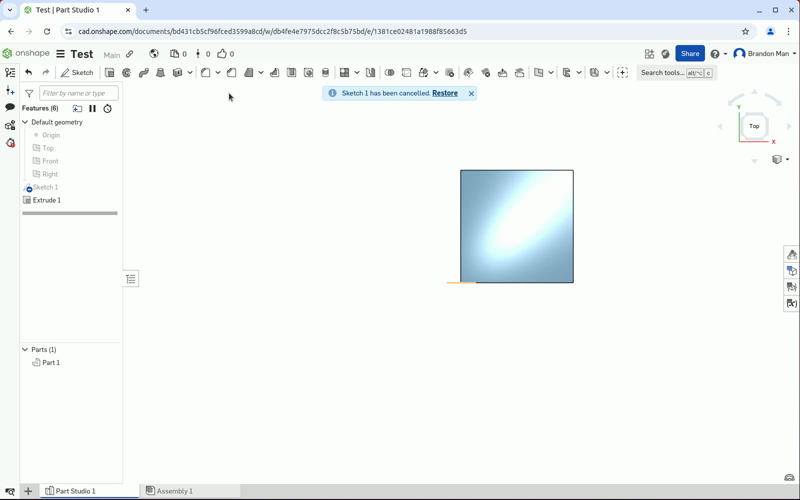
mouse_move(541, 75)
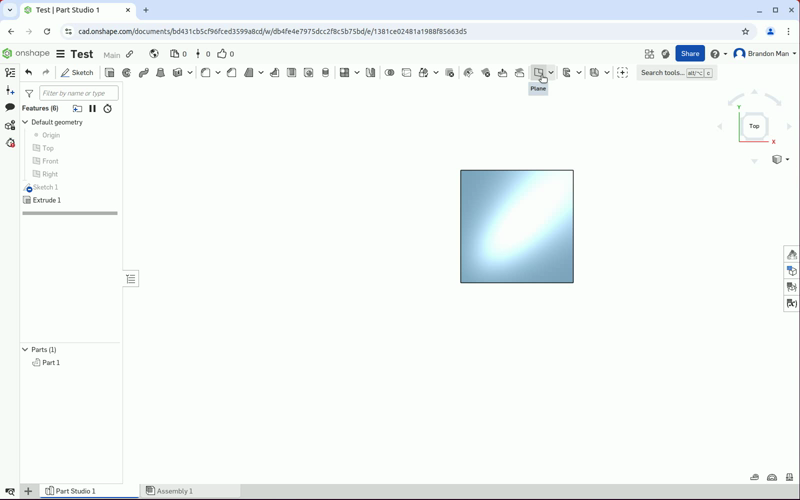
click(541, 75)
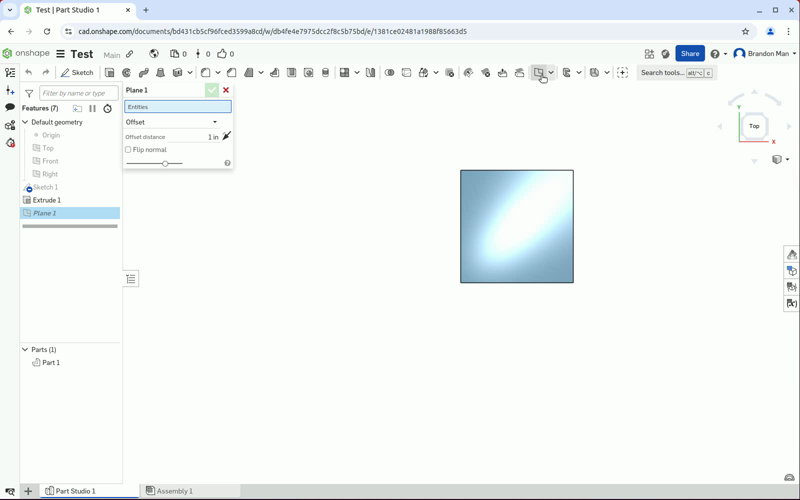
mouse_move(73, 150)
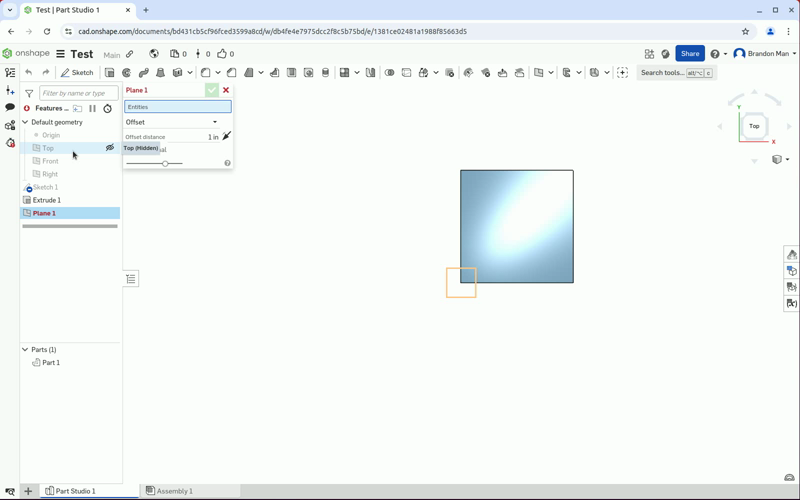
click(73, 150)
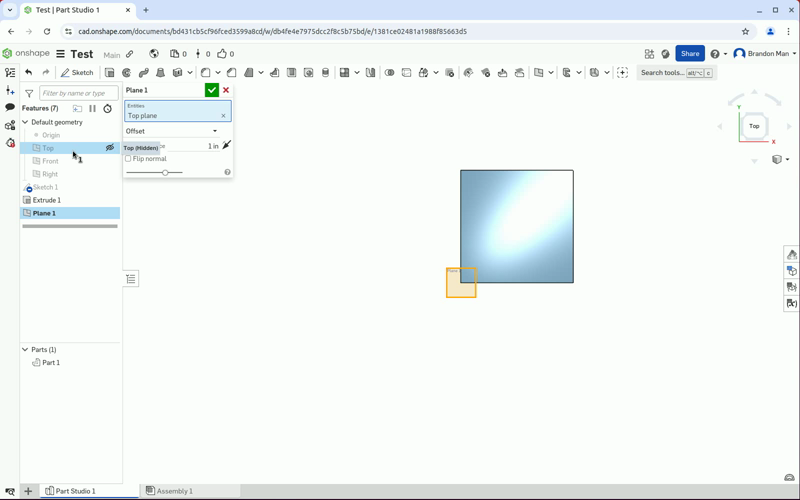
key(tab, 2)
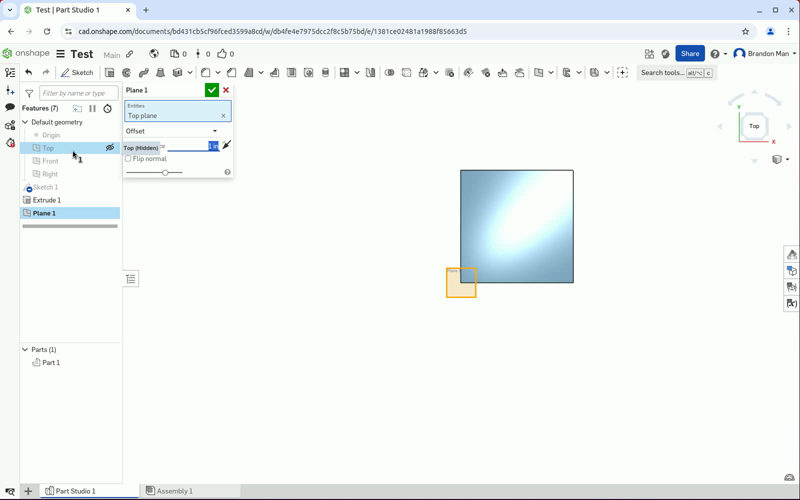
text(23.108)
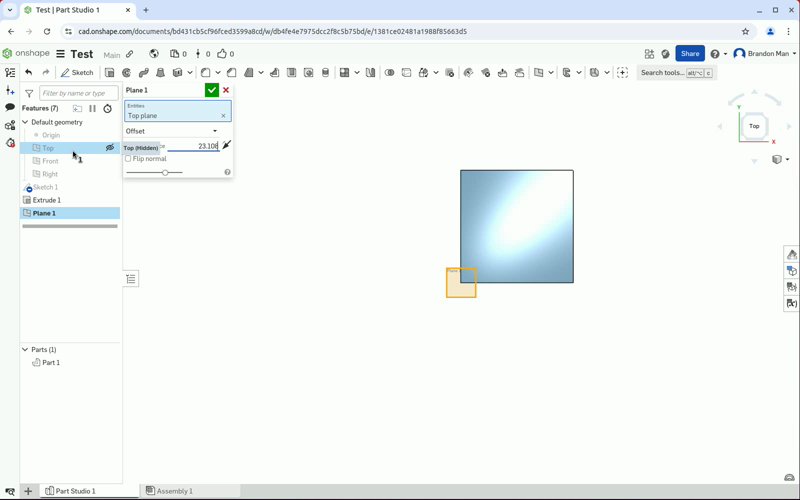
key(enter, 2)
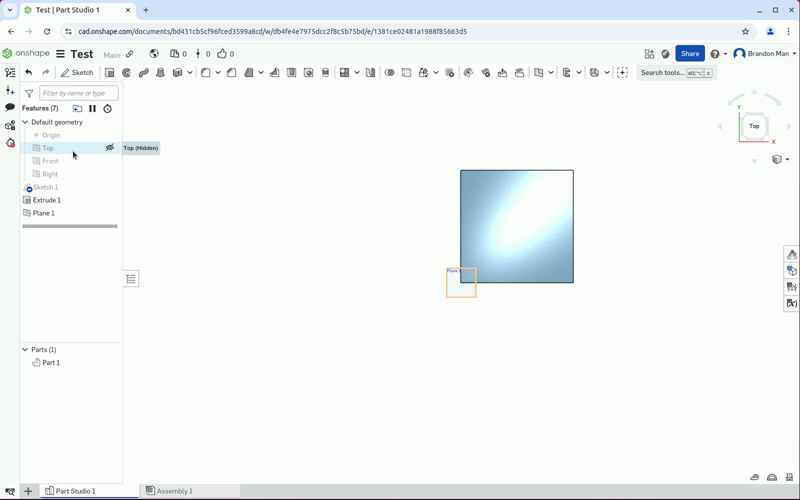
key(shift+s)
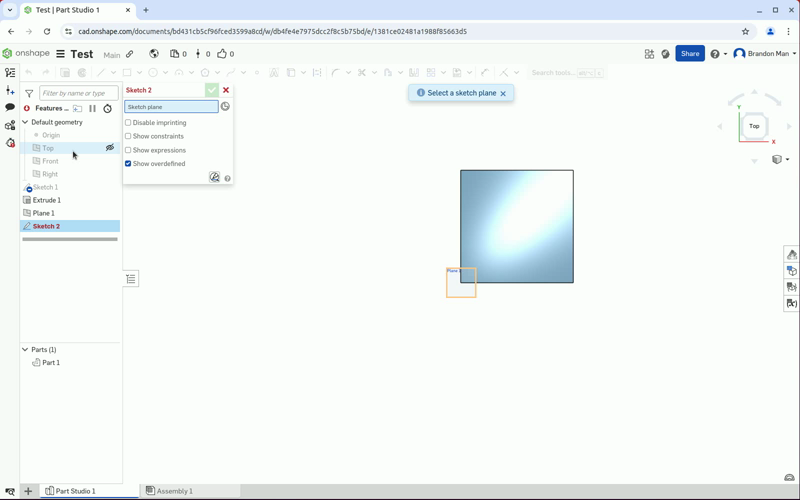
mouse_move(73, 215)
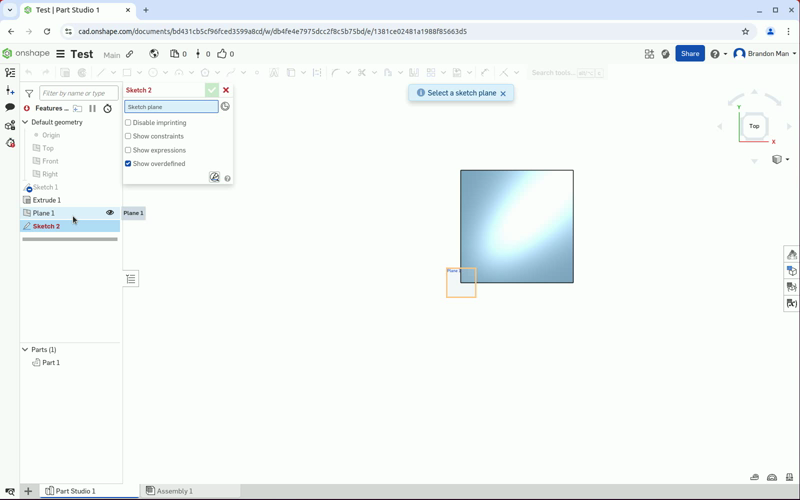
click(73, 215)
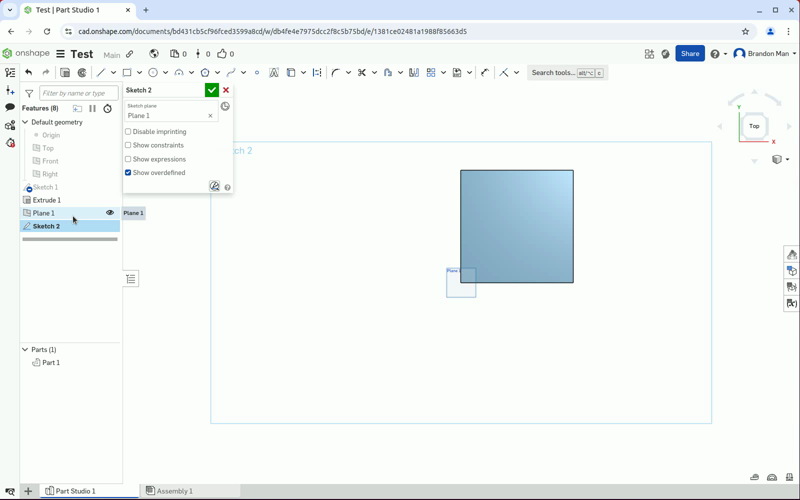
mouse_move(73, 352)
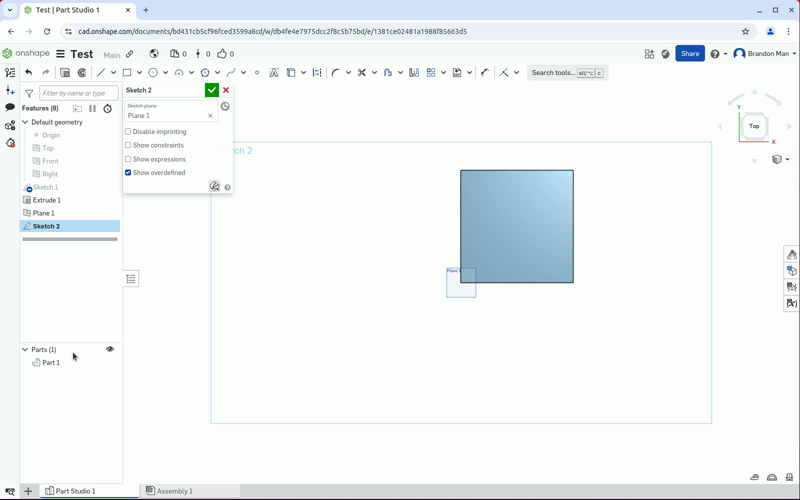
key(y)
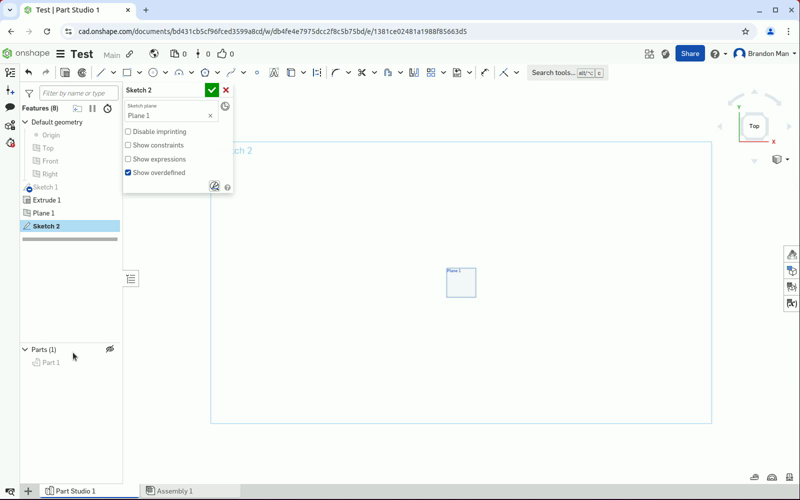
key(c)
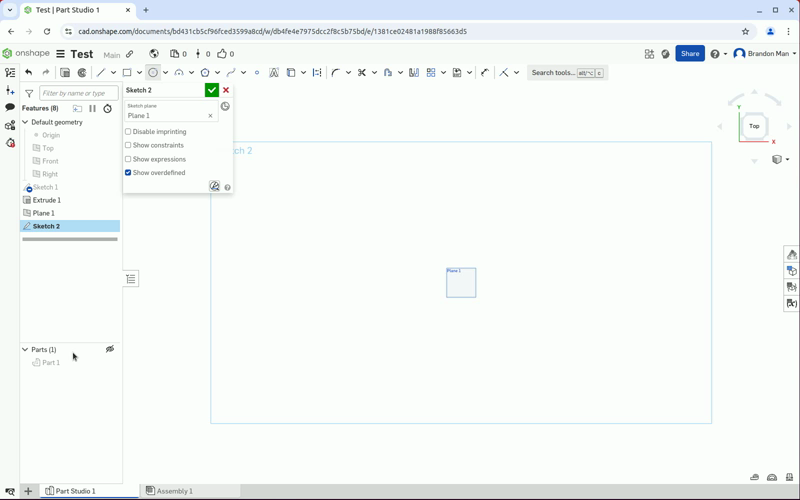
key_down(shift)
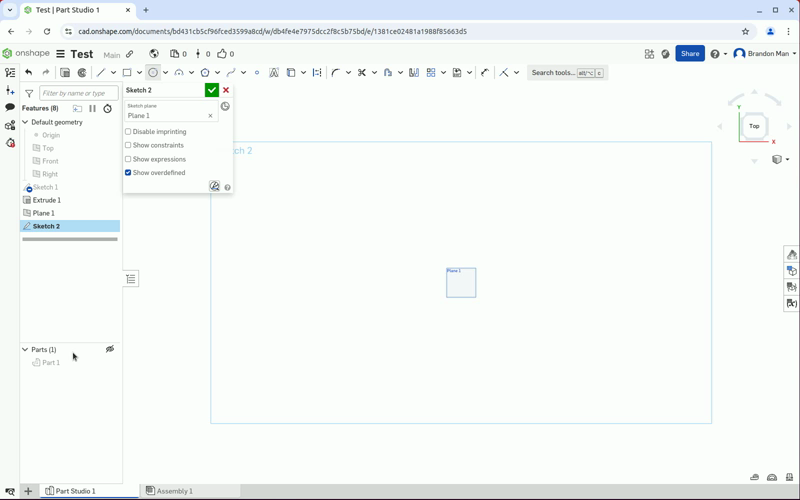
mouse_move(517, 226)
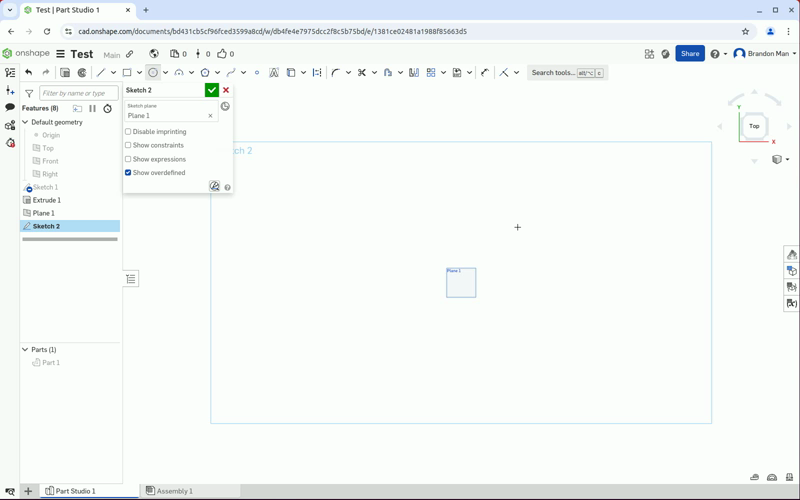
click(517, 226)
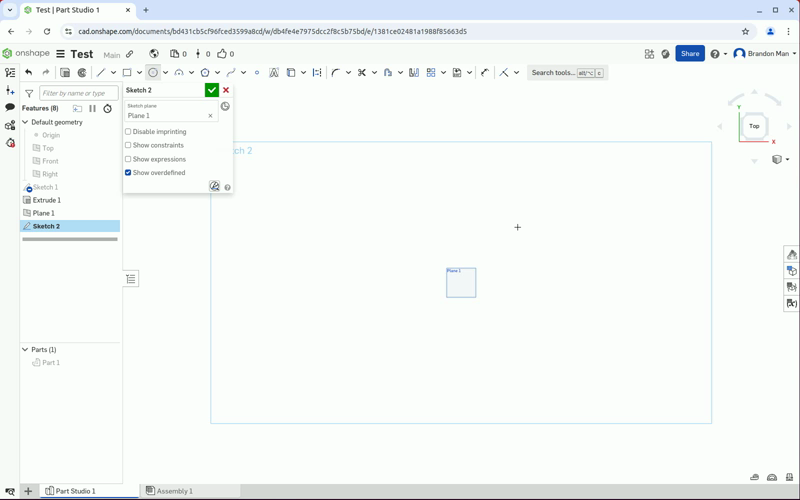
key_up(shift)
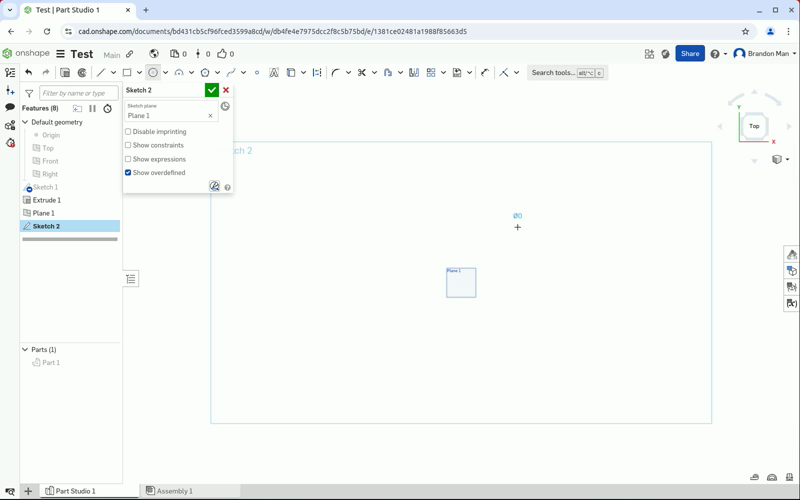
mouse_move(546, 226)
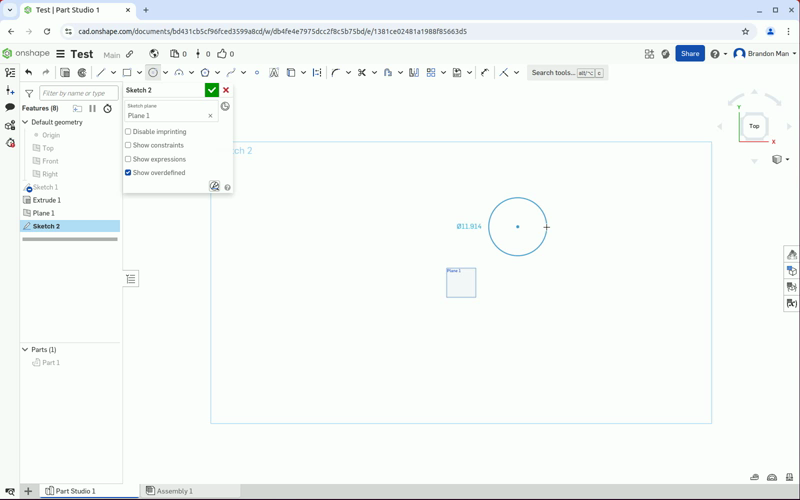
click(546, 226)
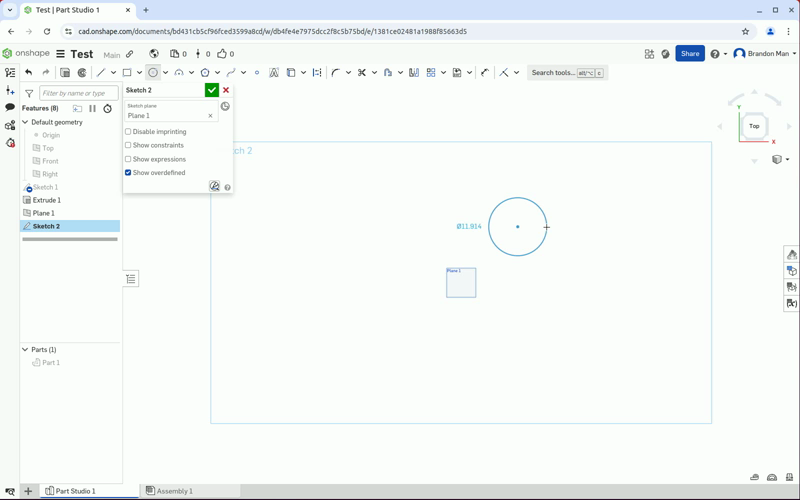
key(esc)
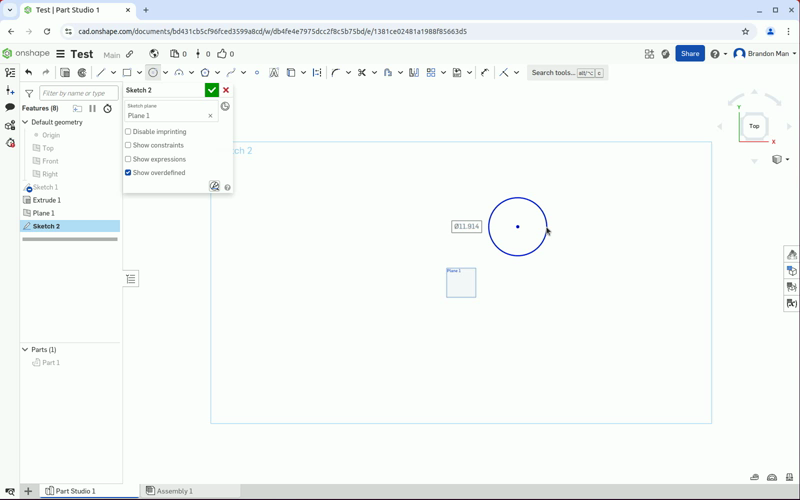
mouse_move(509, 207)
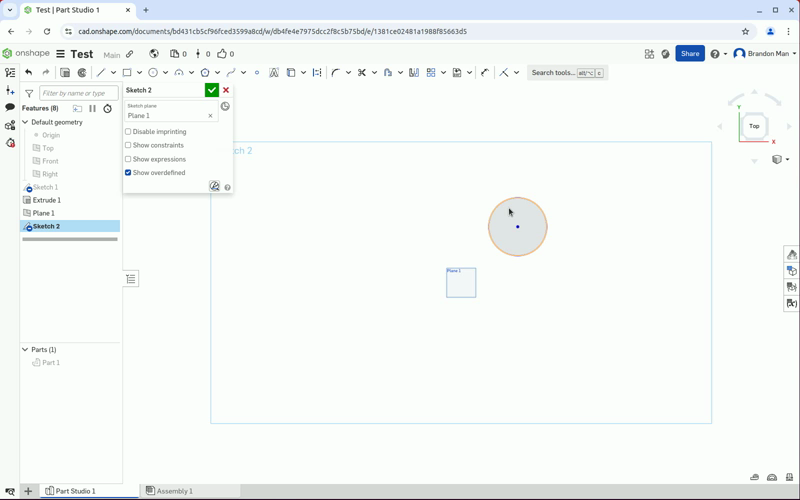
click(509, 207)
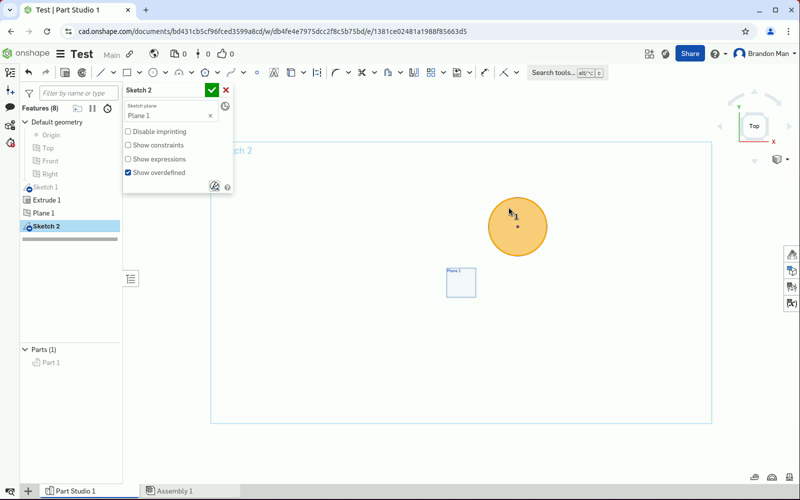
mouse_move(73, 352)
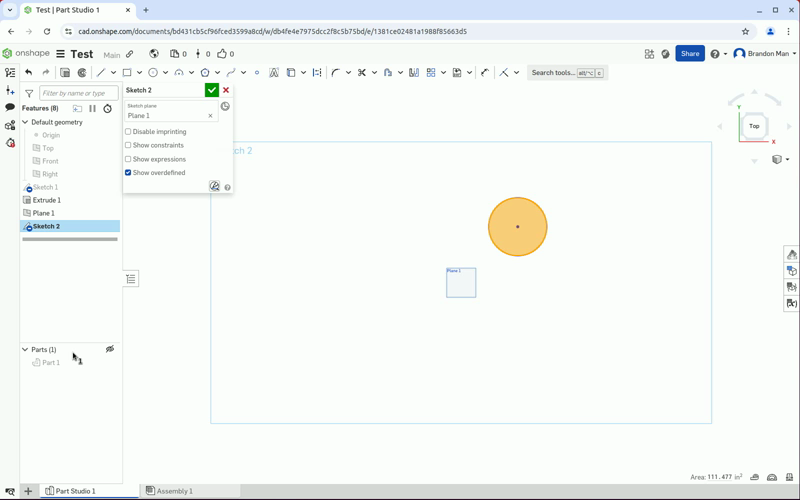
key(shift+y)
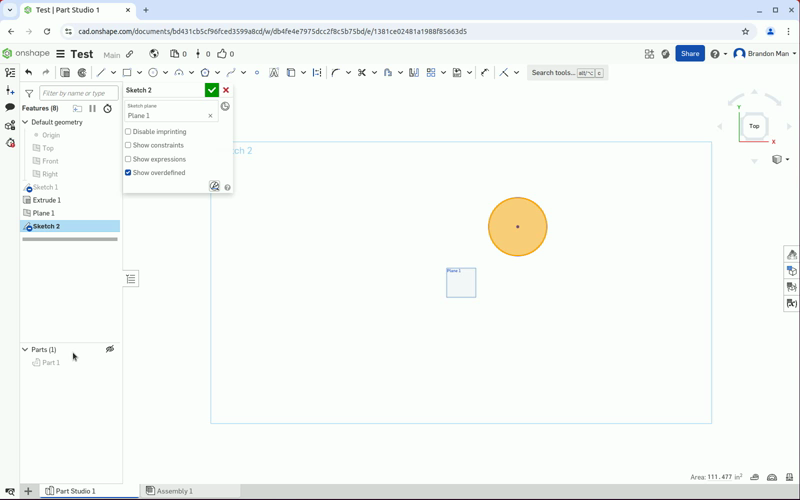
key(shift+e)
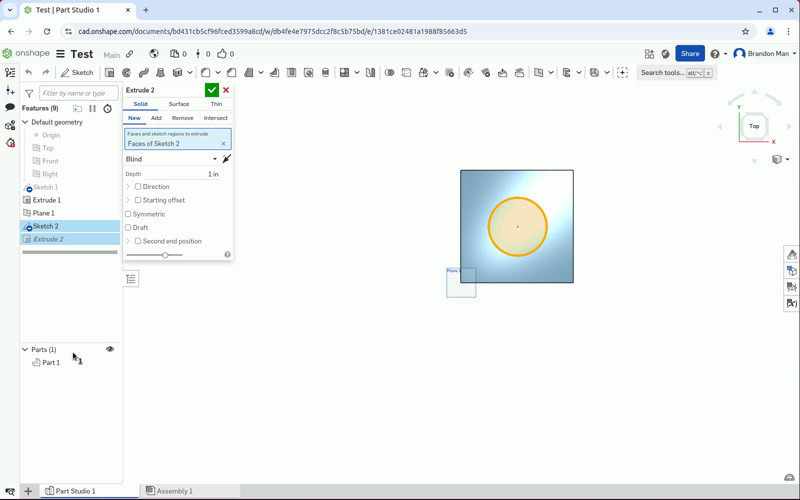
mouse_move(143, 106)
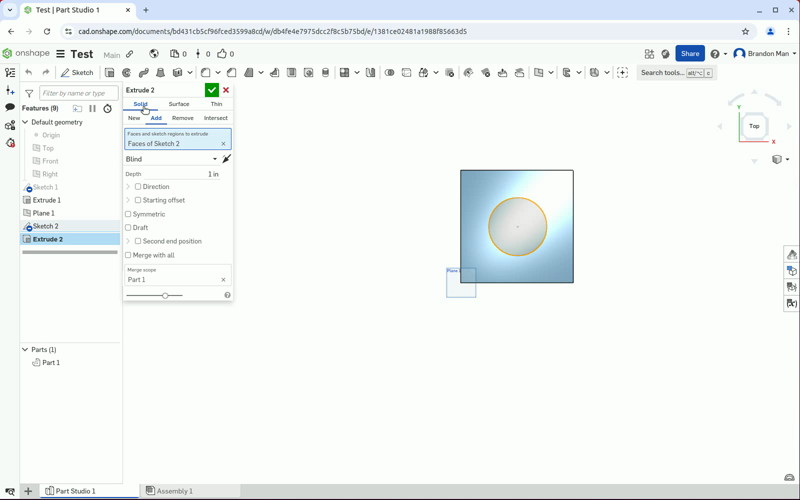
click(143, 106)
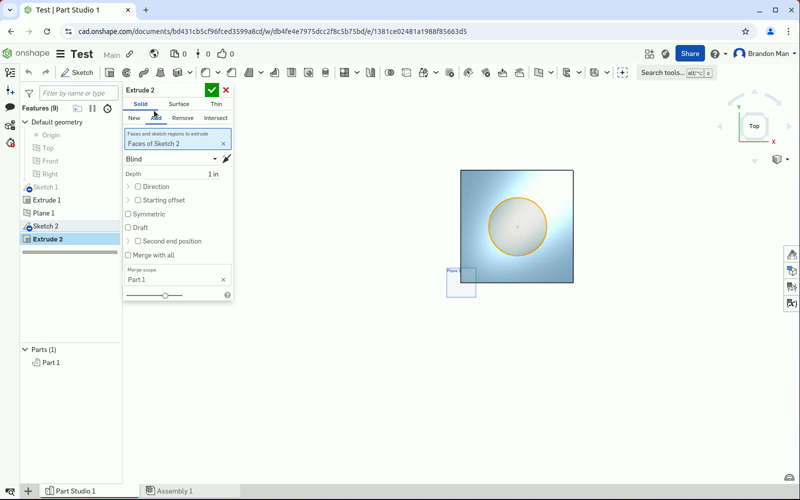
mouse_move(186, 120)
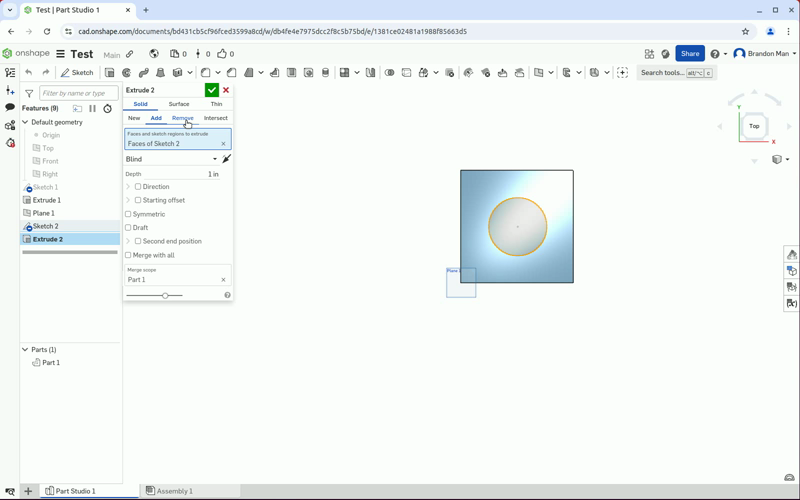
click(186, 120)
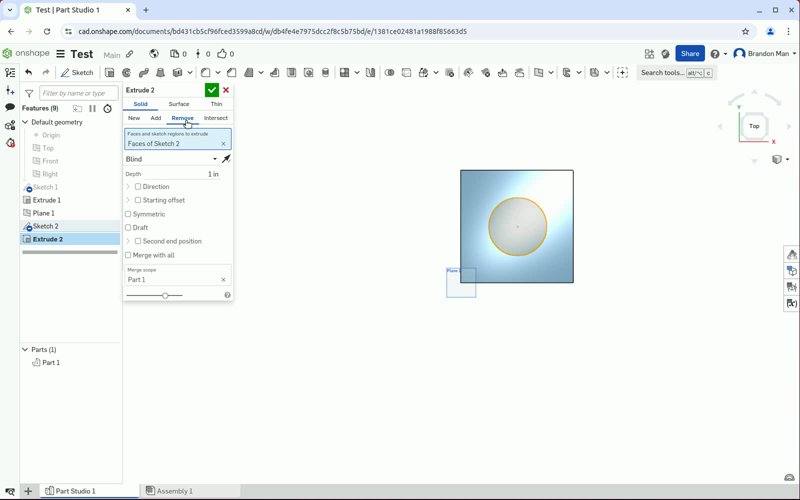
key(tab, 4)
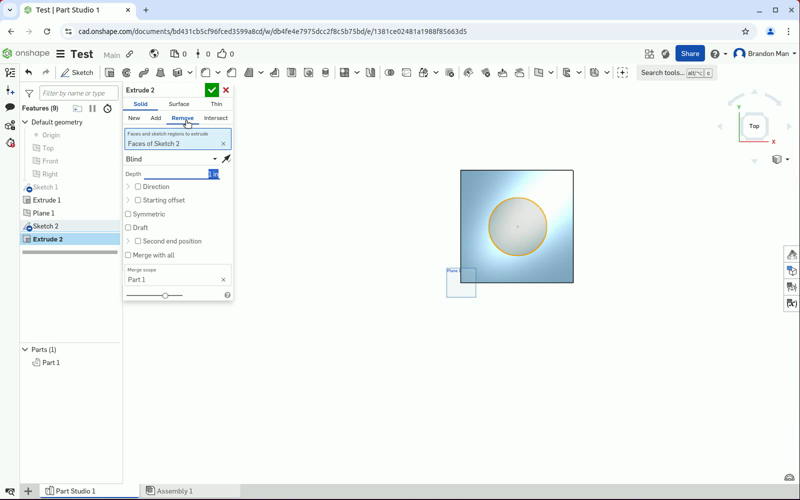
text(57.77)
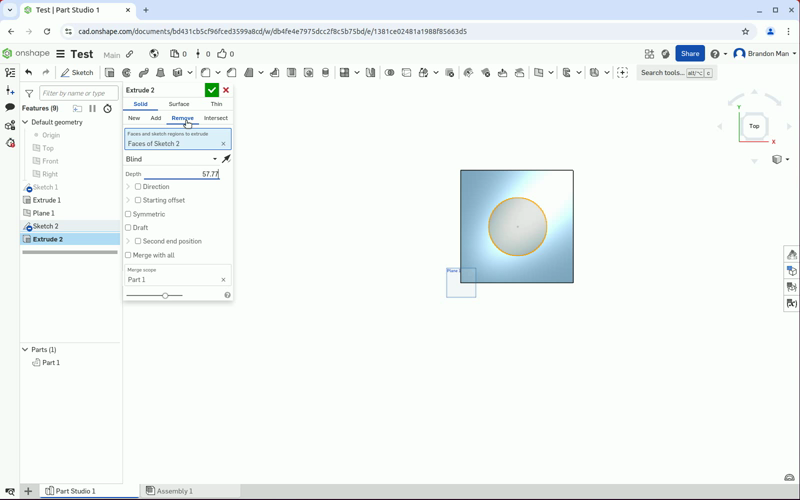
key(tab, 3)
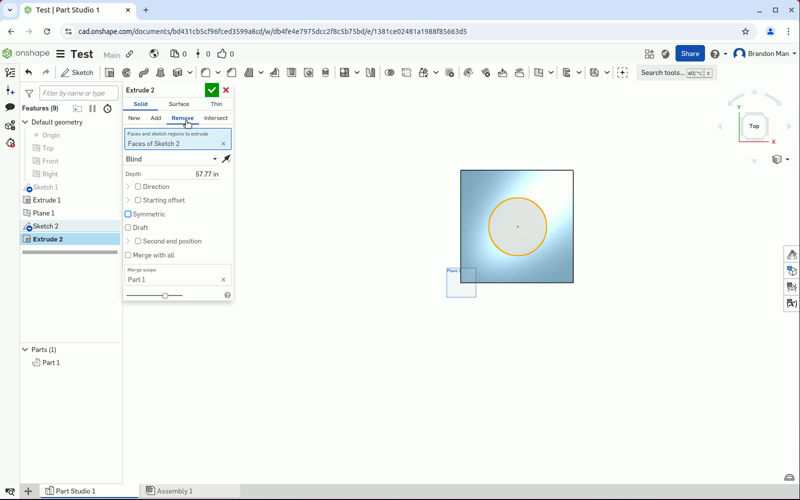
key(space)
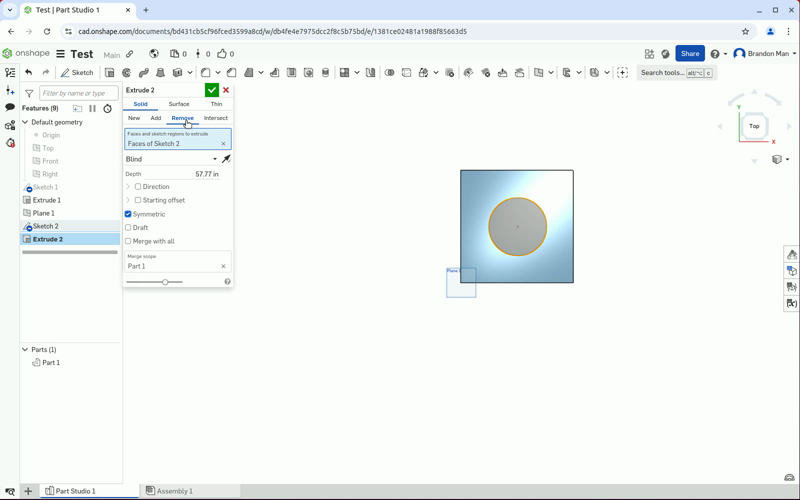
key(tab, 2)
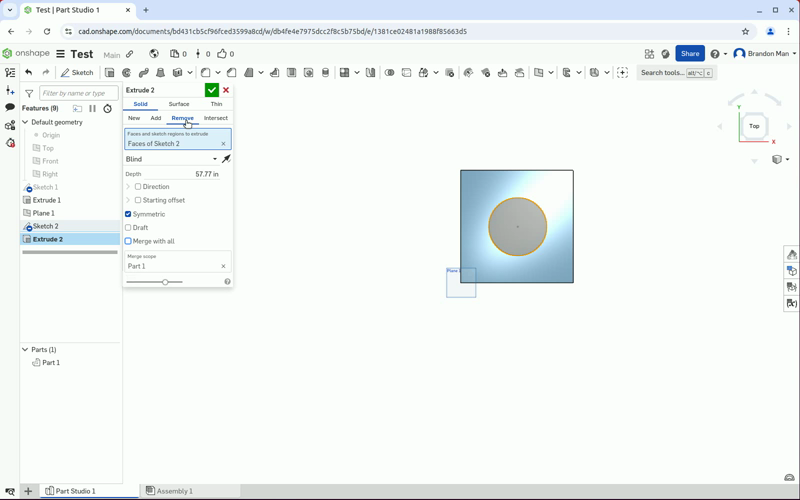
key(space)
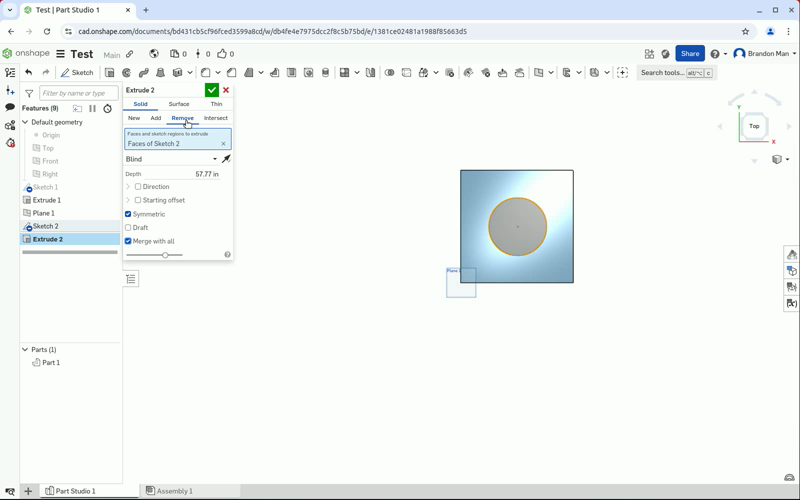
key(enter)
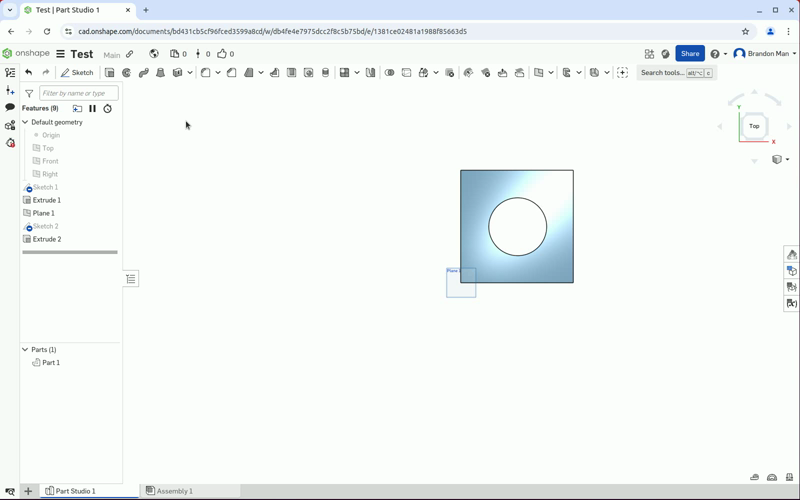
key(shift+h)
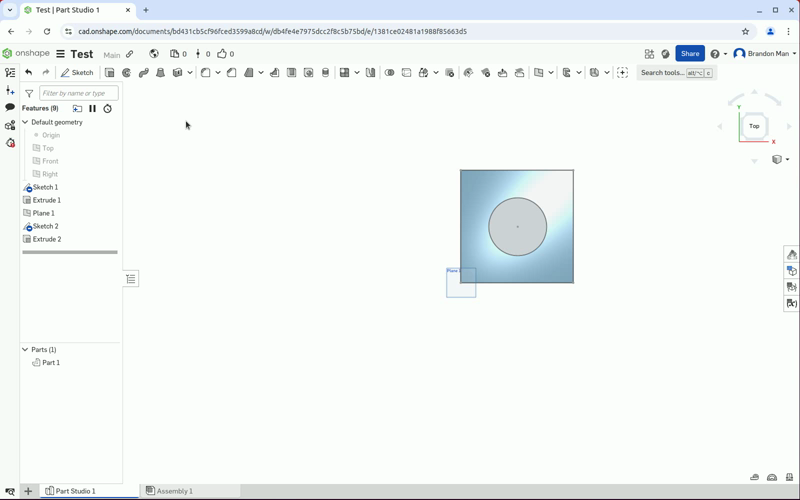
key(shift+h)
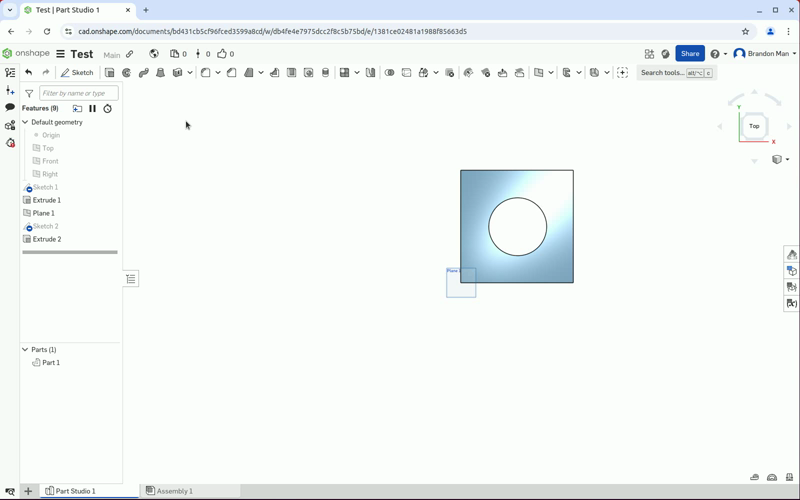
mouse_move(73, 189)
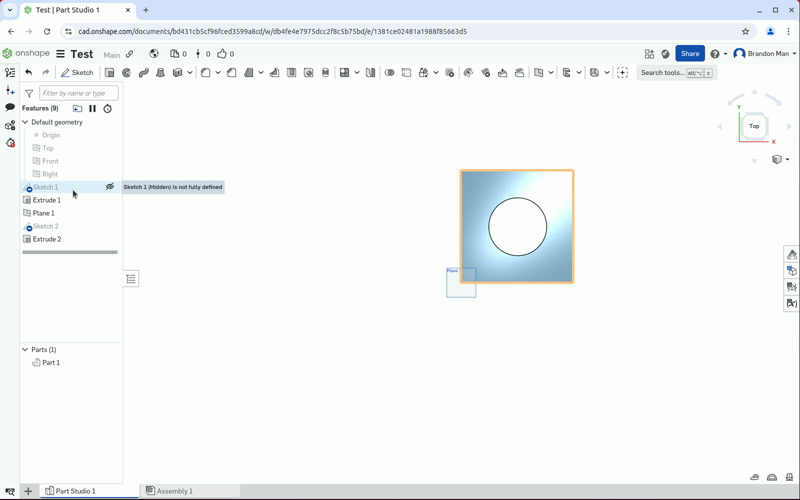
click(73, 189)
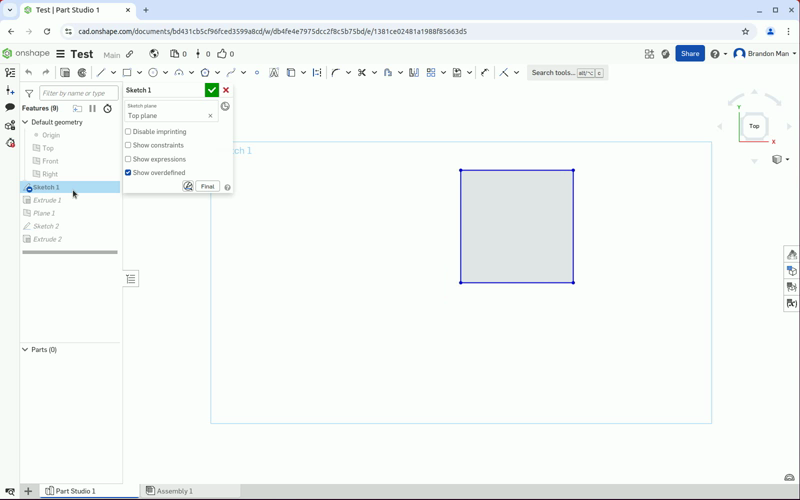
mouse_move(229, 92)
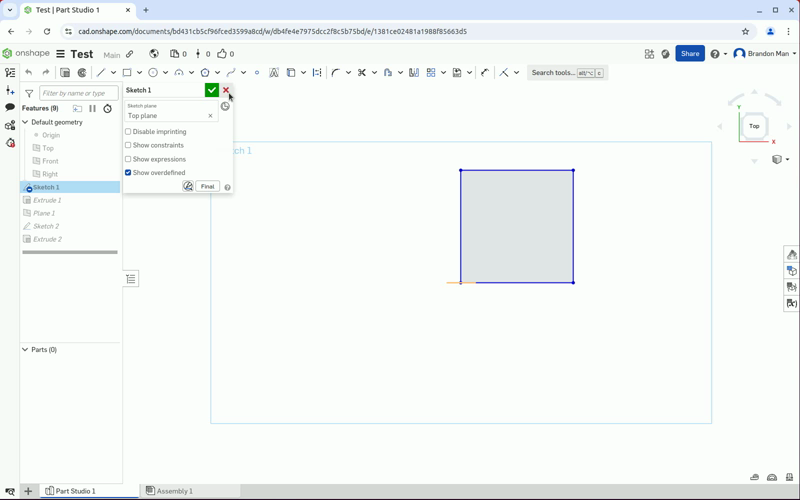
click(229, 92)
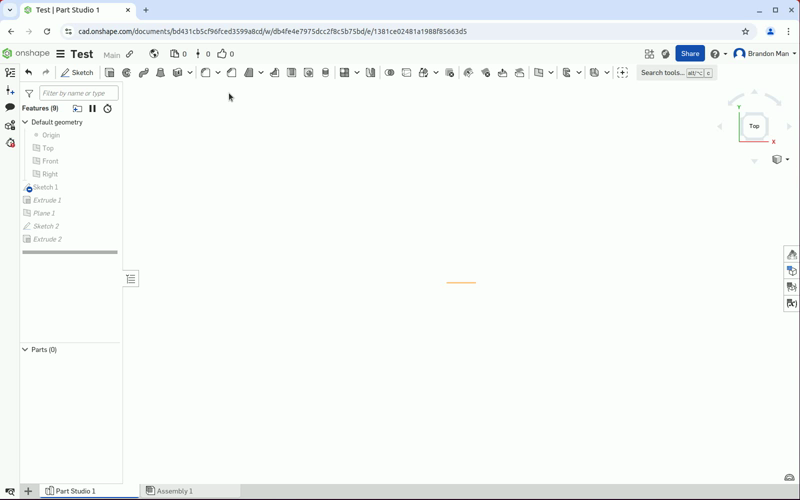
mouse_move(73, 352)
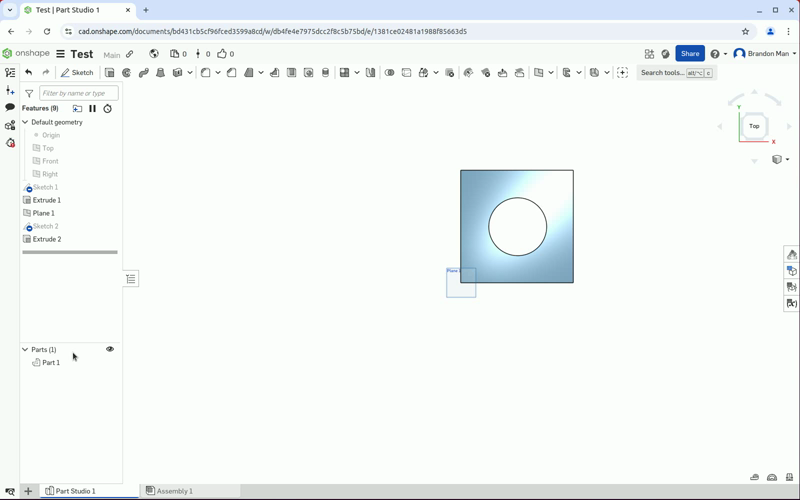
key(y)
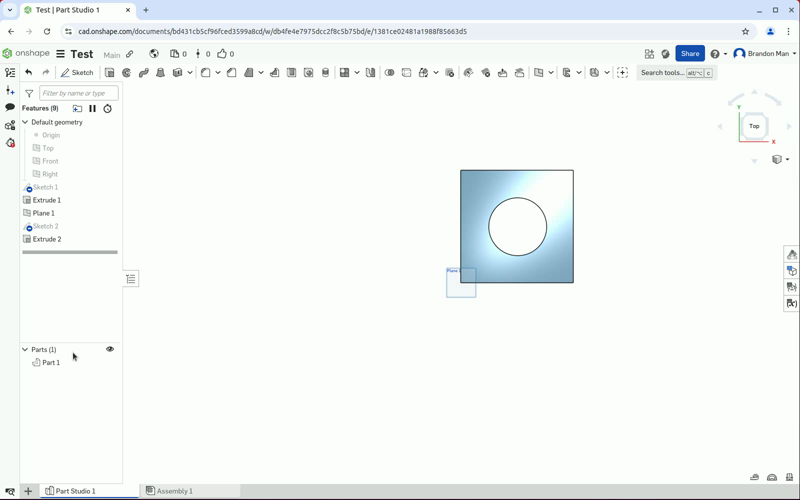
key(shift+p)
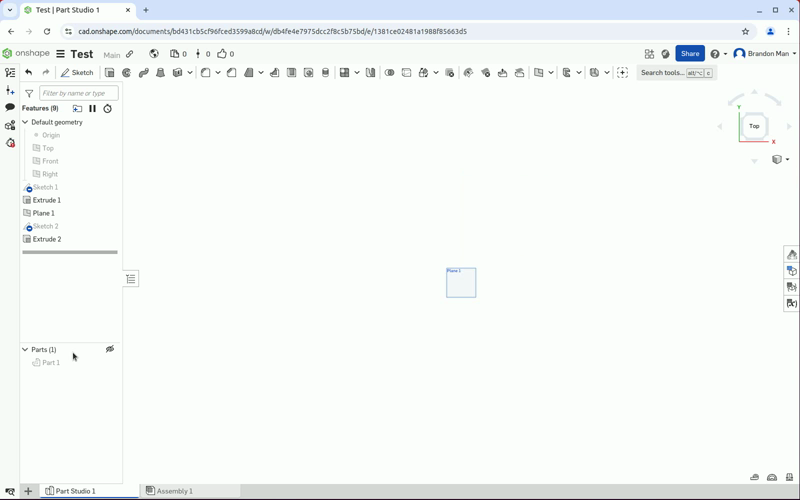
key(space)
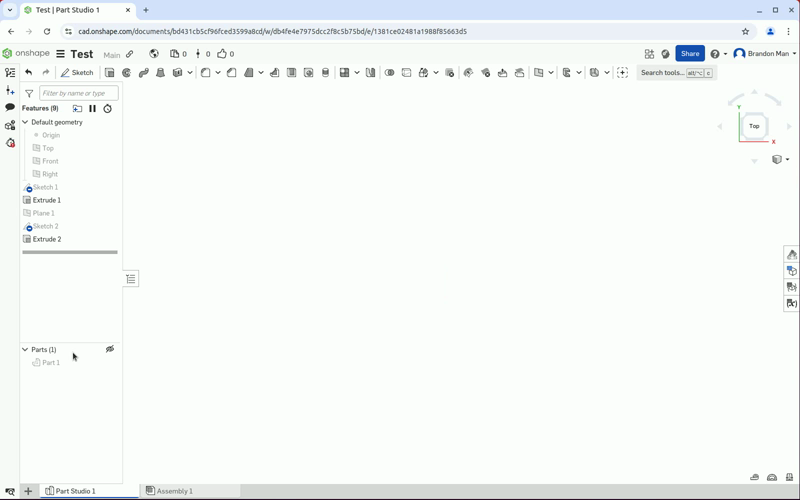
key_down(shift)
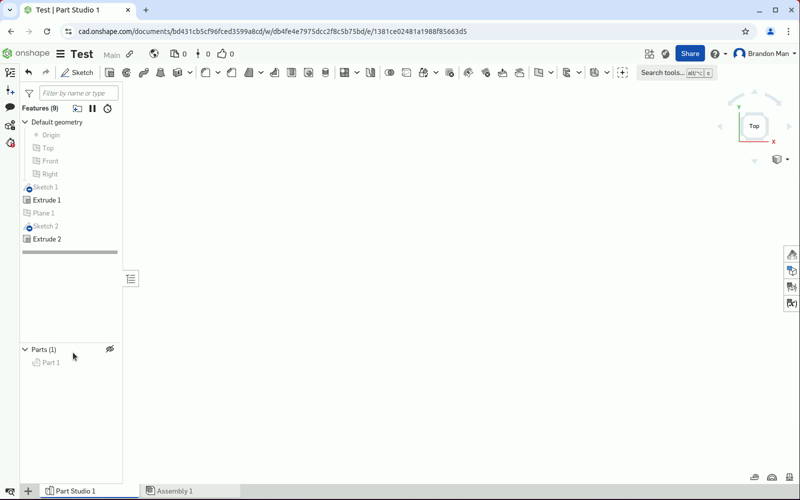
key(up)
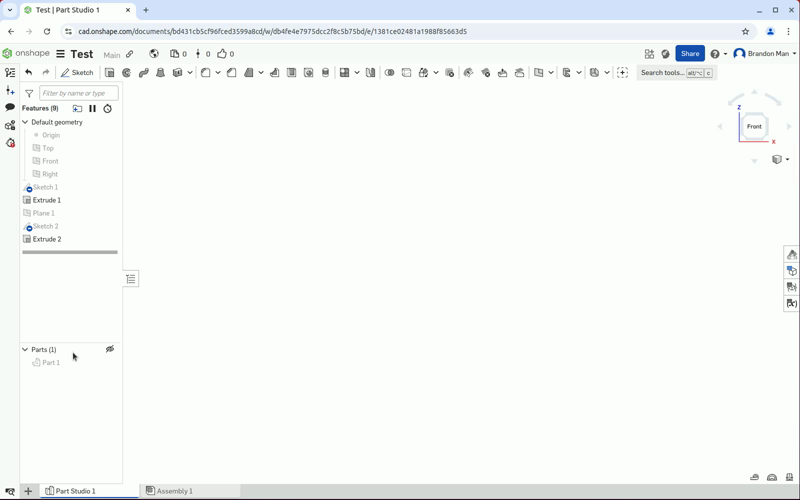
key_up(shift)
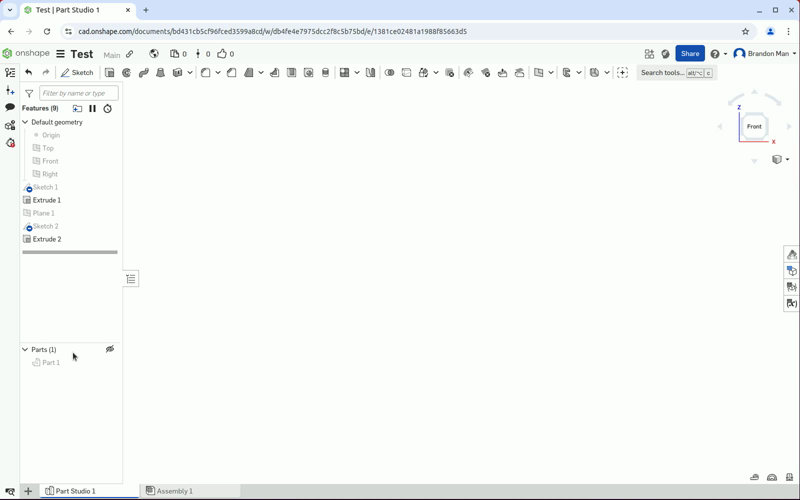
mouse_move(73, 352)
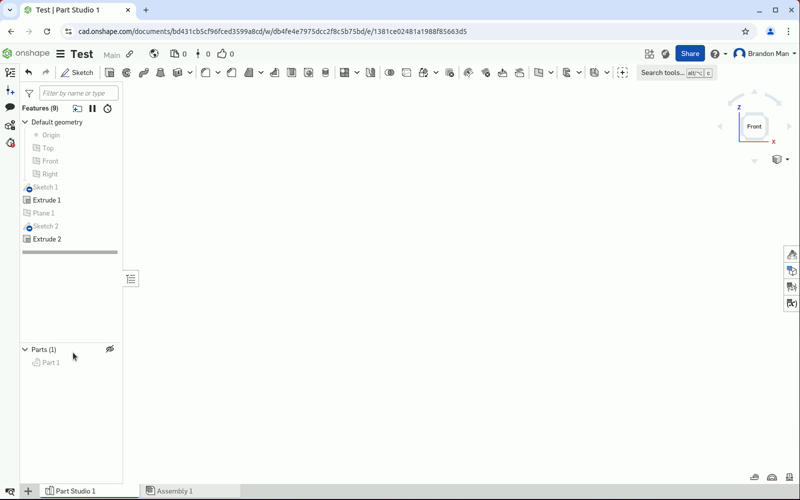
key(shift+y)
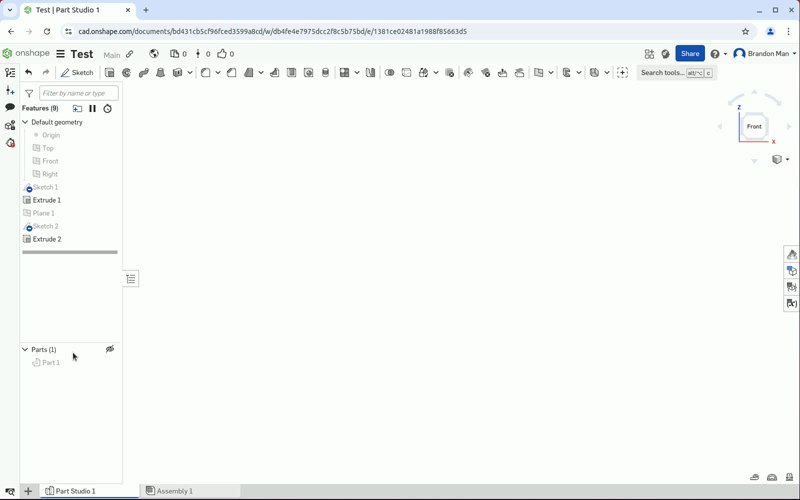
key(shift+s)
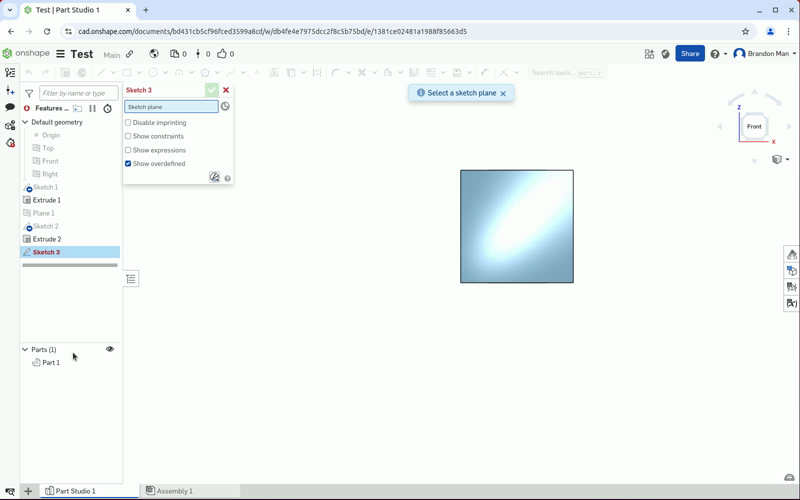
mouse_move(73, 163)
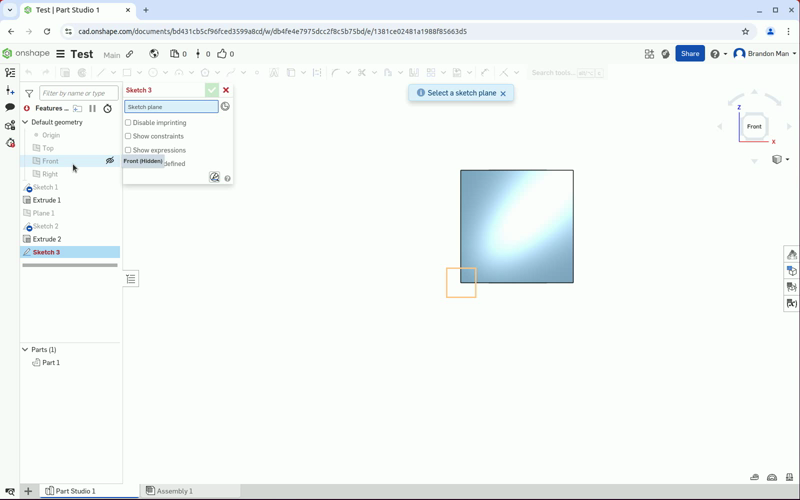
click(73, 163)
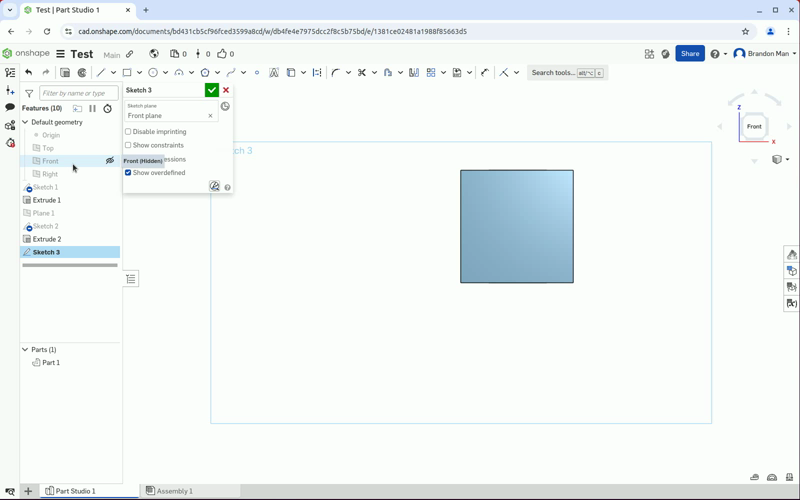
mouse_move(73, 352)
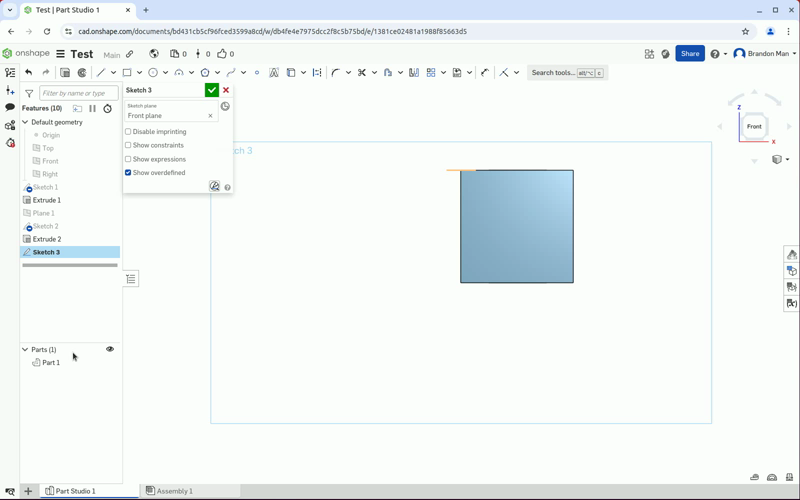
key(y)
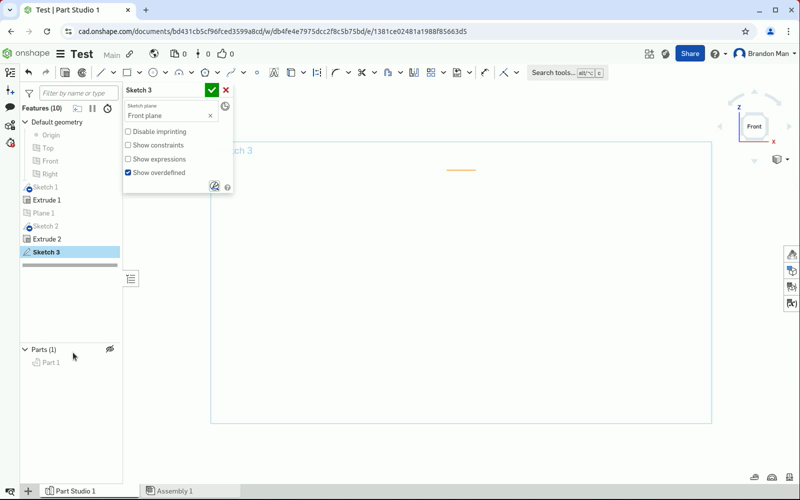
key(c)
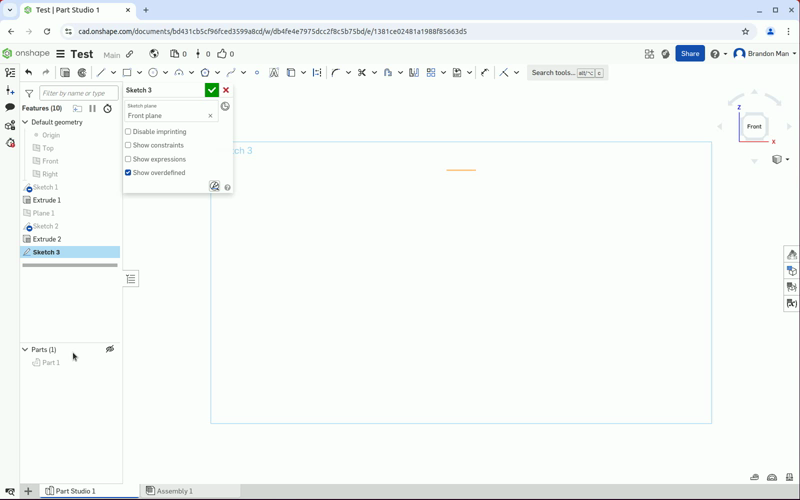
key_down(shift)
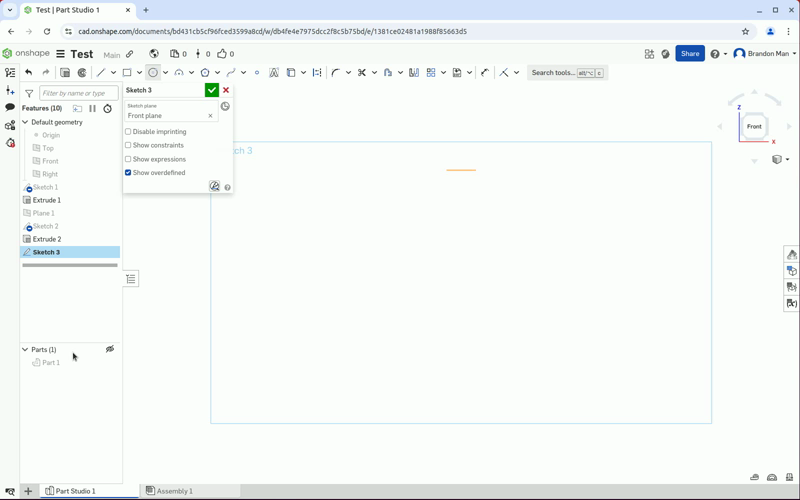
mouse_move(517, 226)
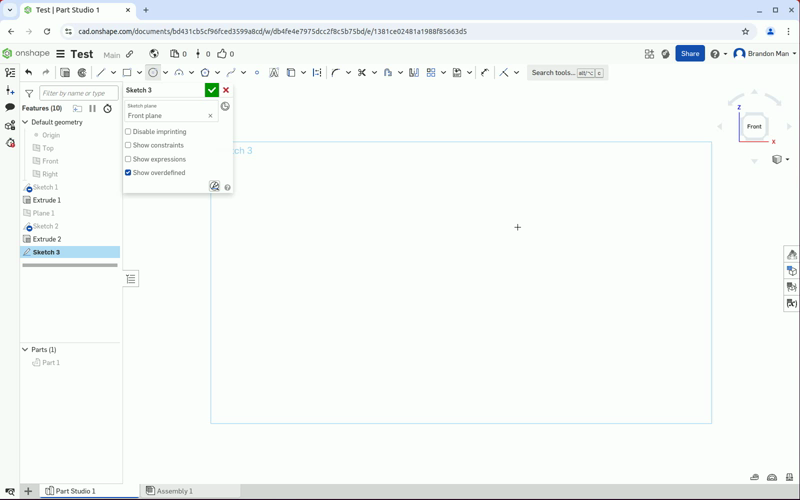
click(517, 226)
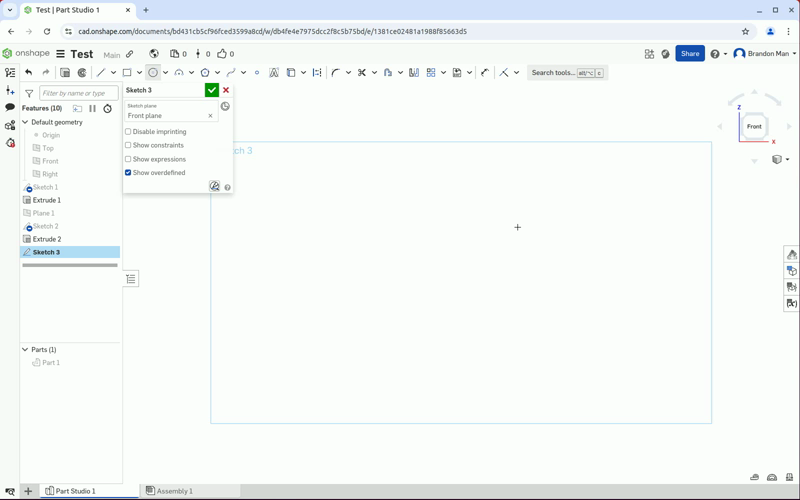
key_up(shift)
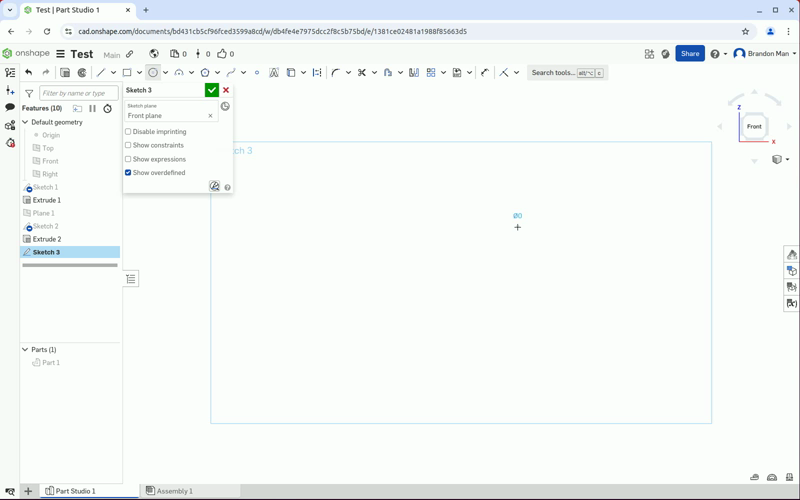
mouse_move(546, 226)
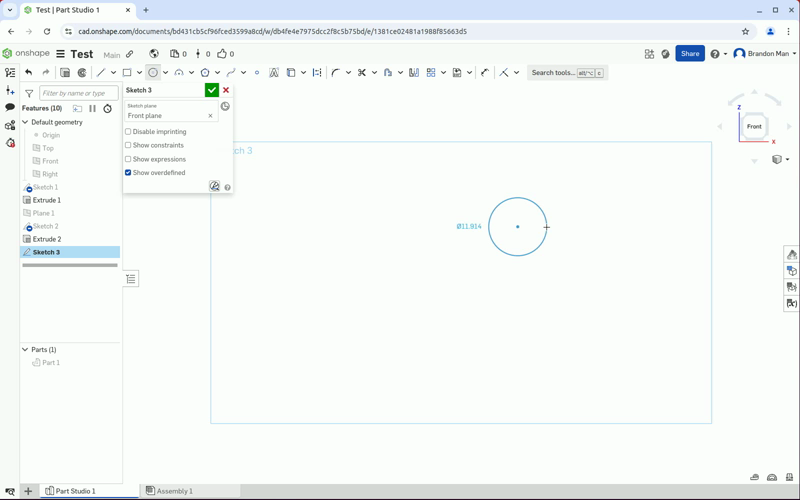
click(546, 226)
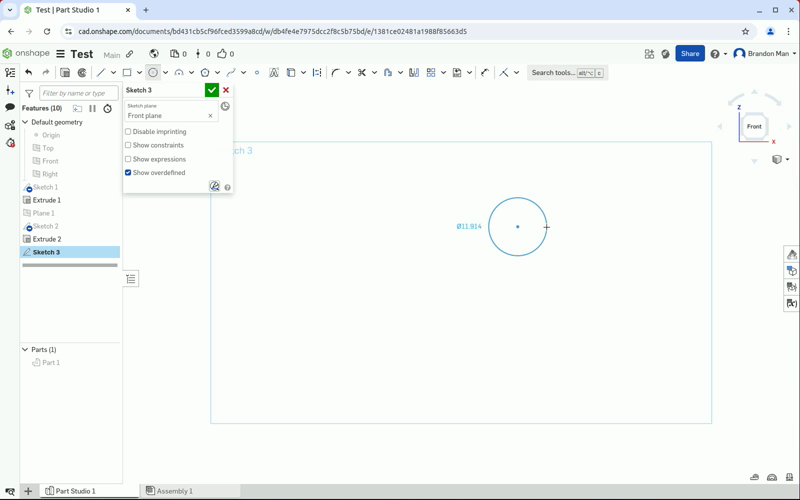
key(esc)
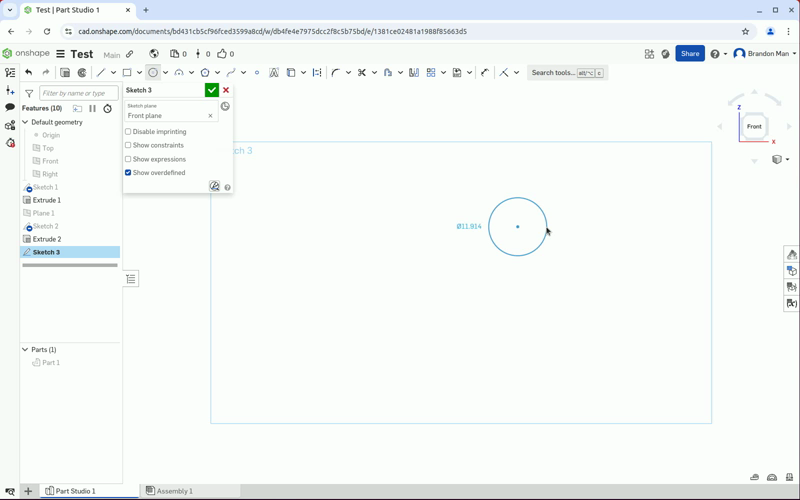
mouse_move(535, 241)
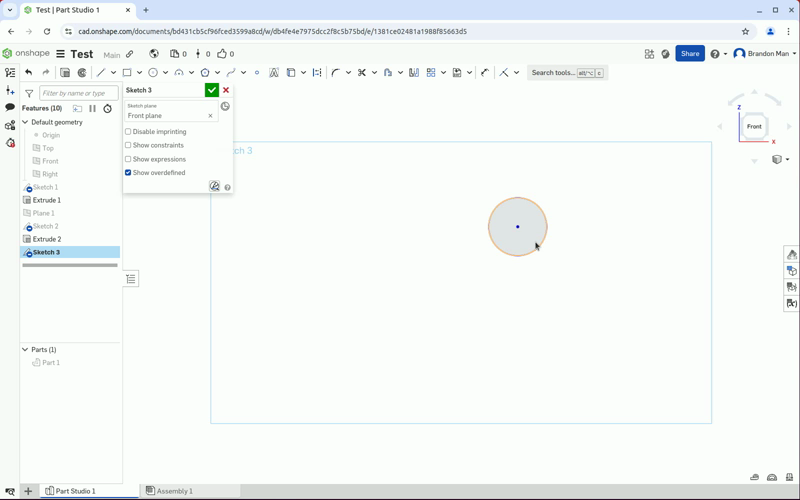
click(535, 241)
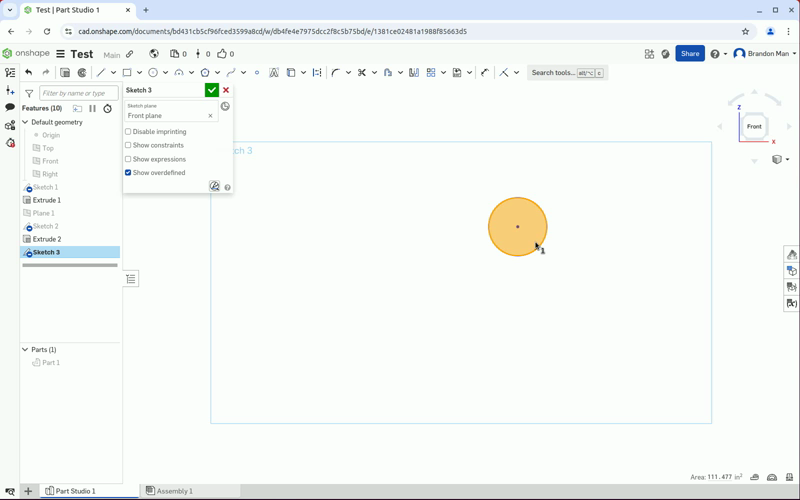
mouse_move(73, 352)
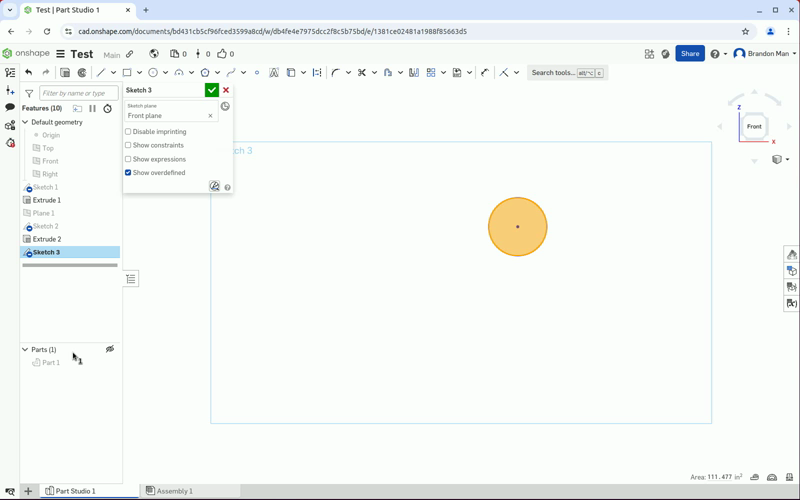
key(shift+y)
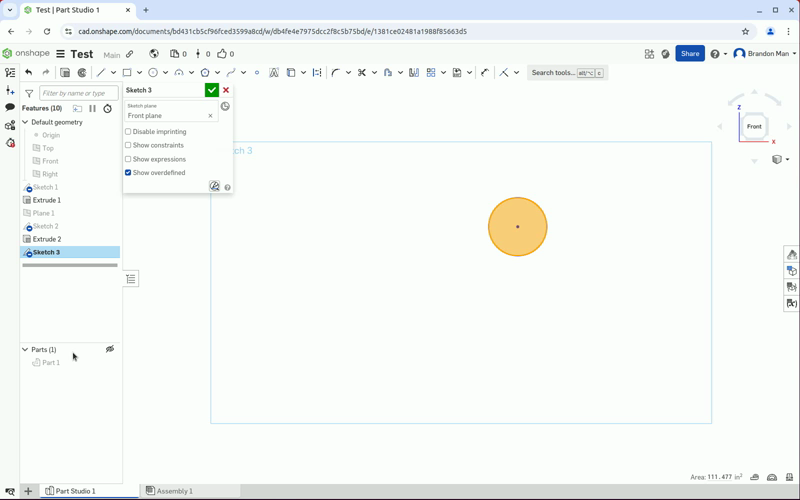
key(shift+e)
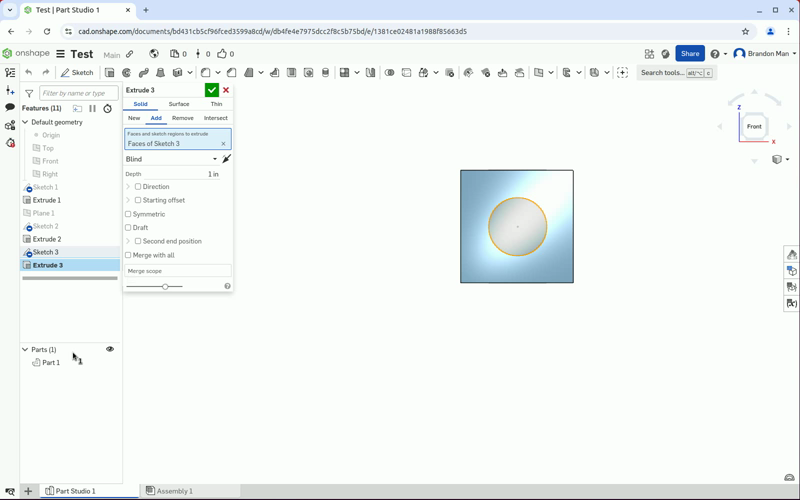
mouse_move(143, 106)
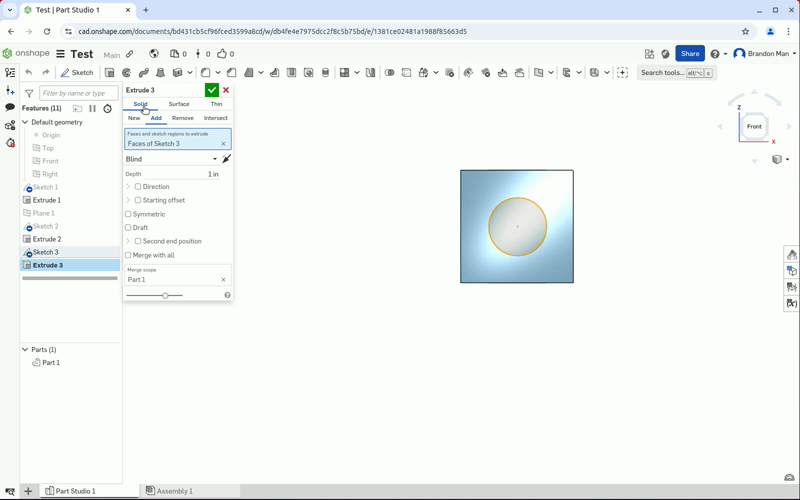
click(143, 106)
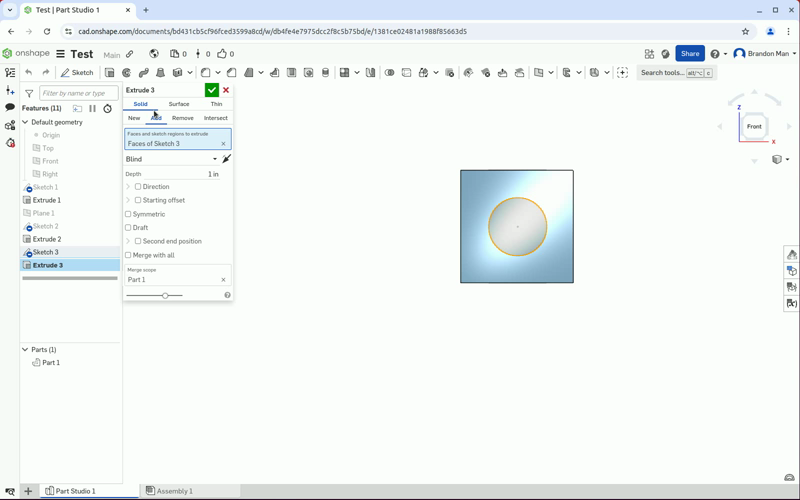
mouse_move(186, 120)
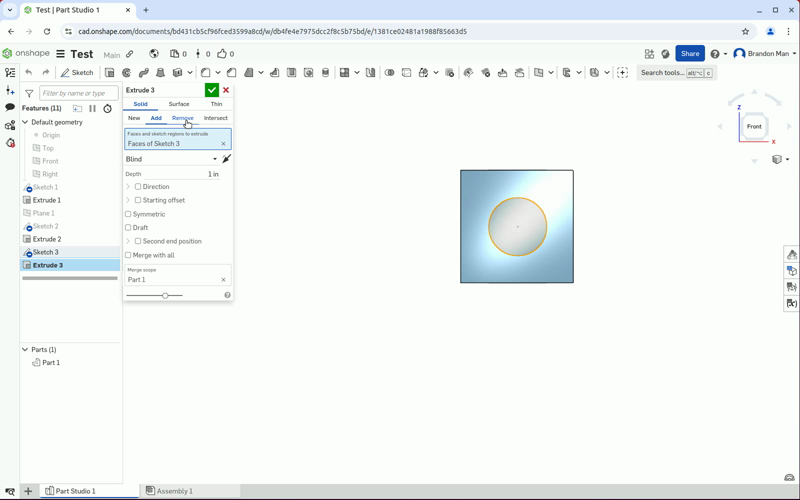
click(186, 120)
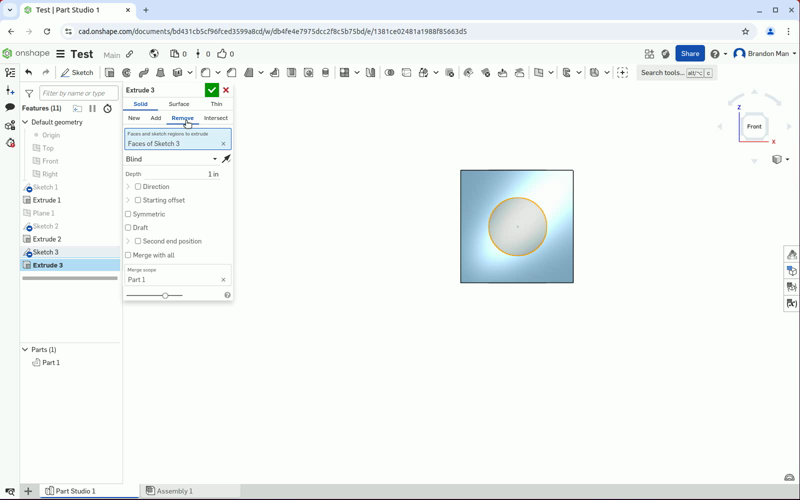
key(tab, 4)
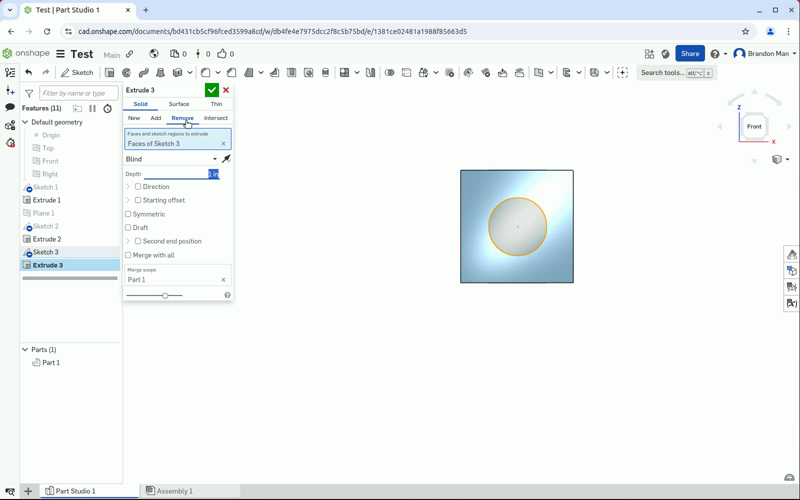
text(28.885)
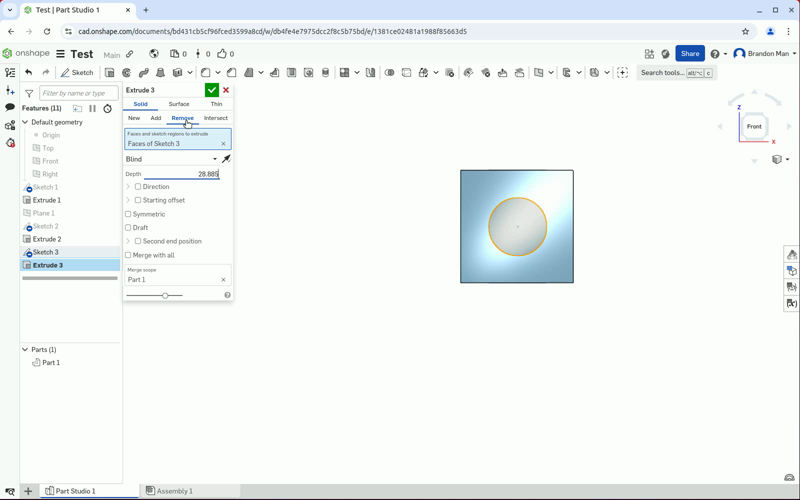
key(tab, 6)
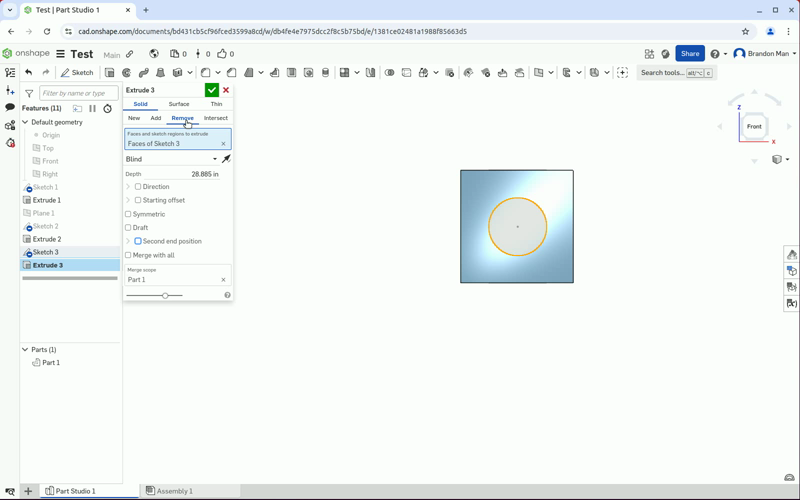
key(space)
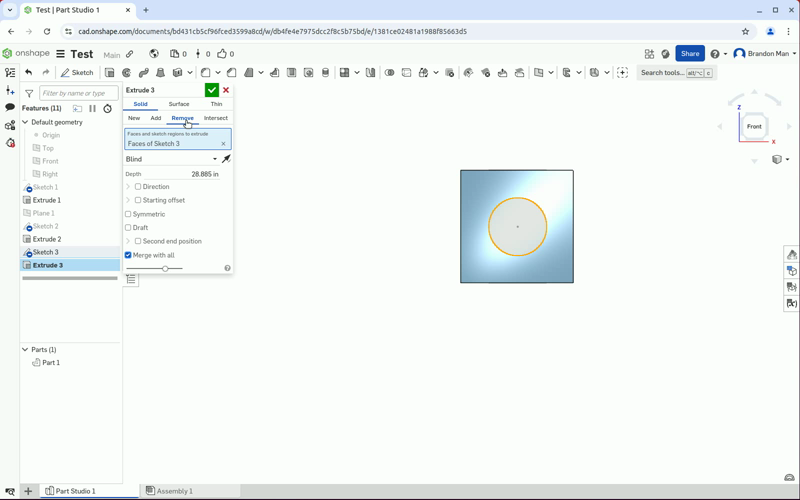
key(enter)
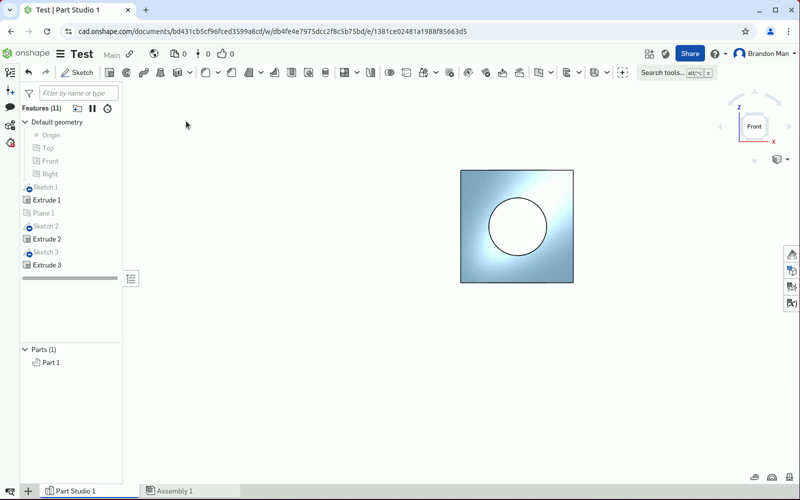
key(shift+h)
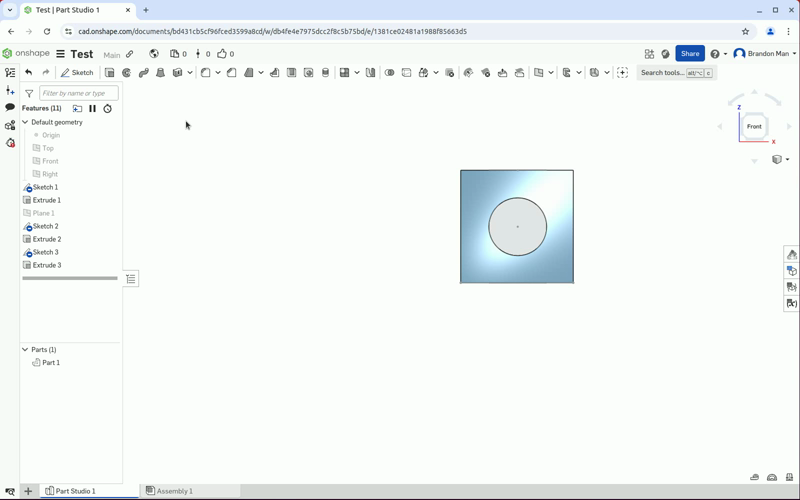
key(shift+h)
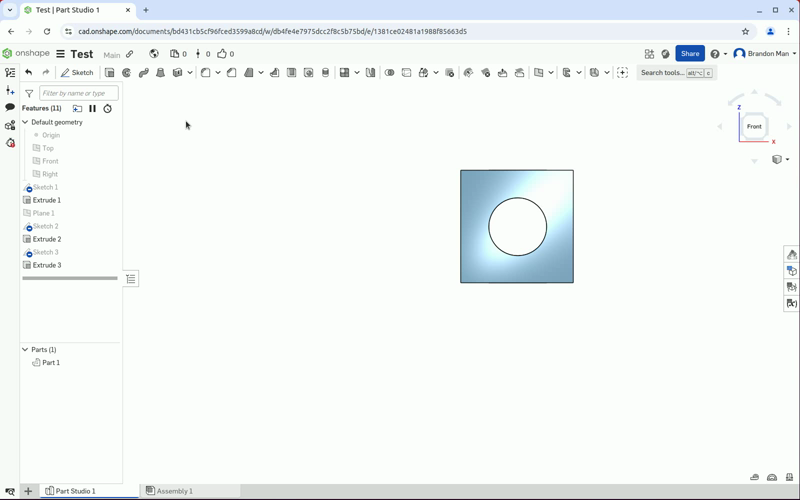
mouse_move(73, 189)
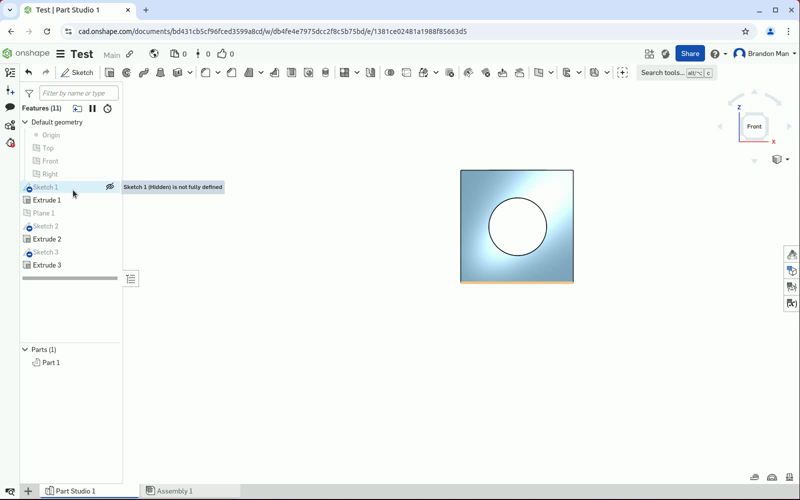
click(73, 189)
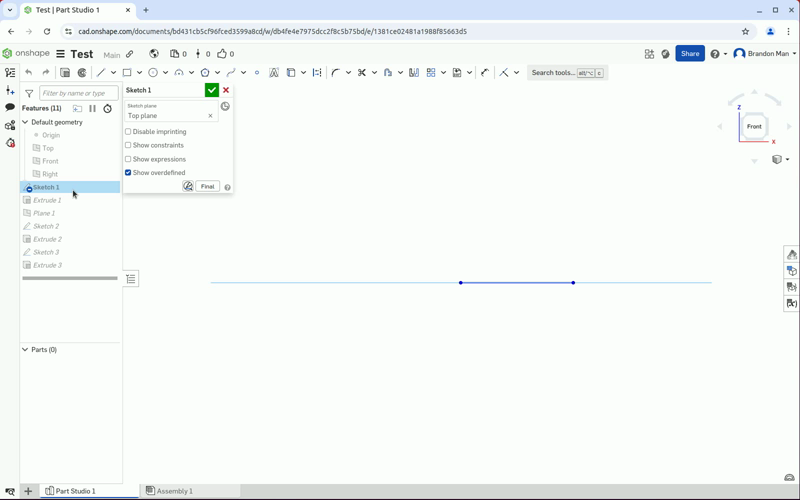
mouse_move(229, 92)
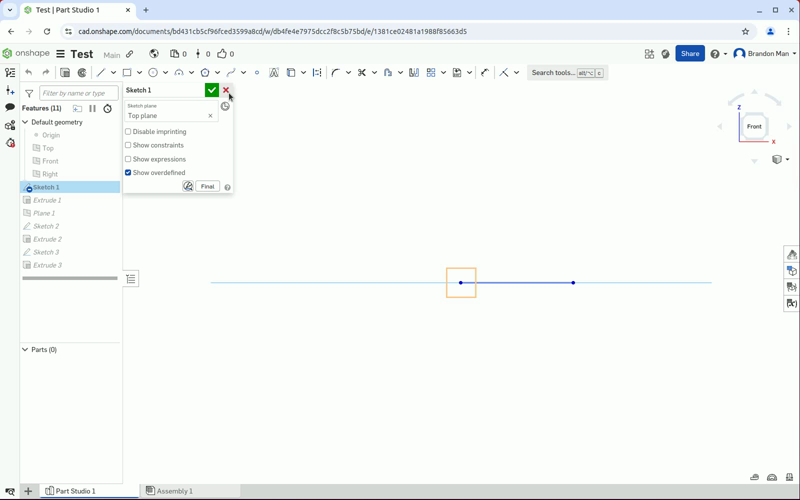
click(229, 92)
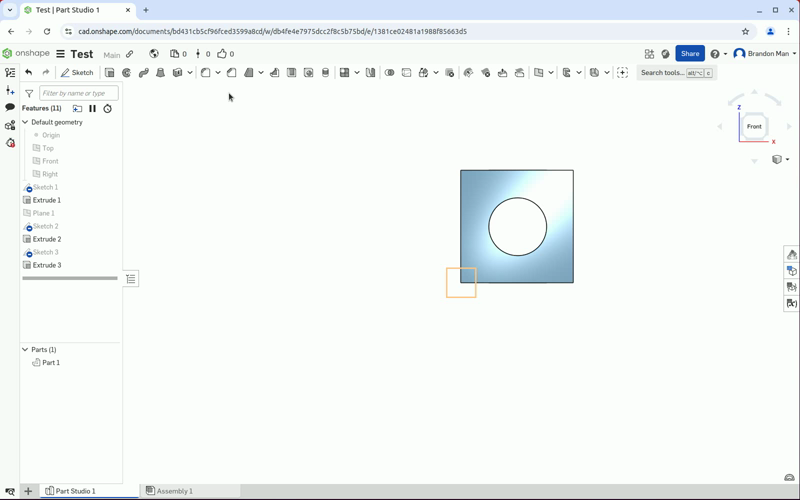
mouse_move(73, 352)
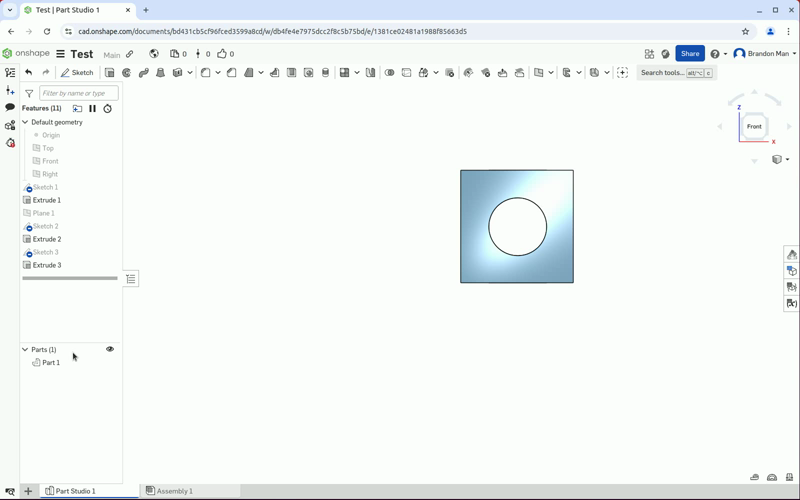
key(y)
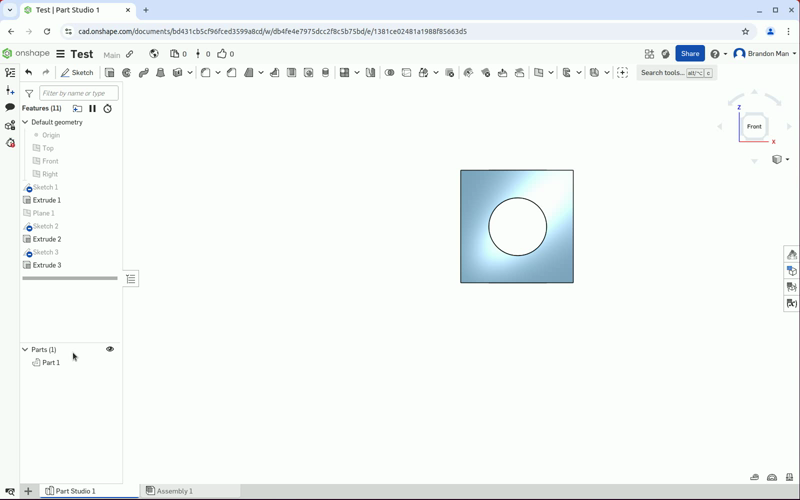
key(shift+p)
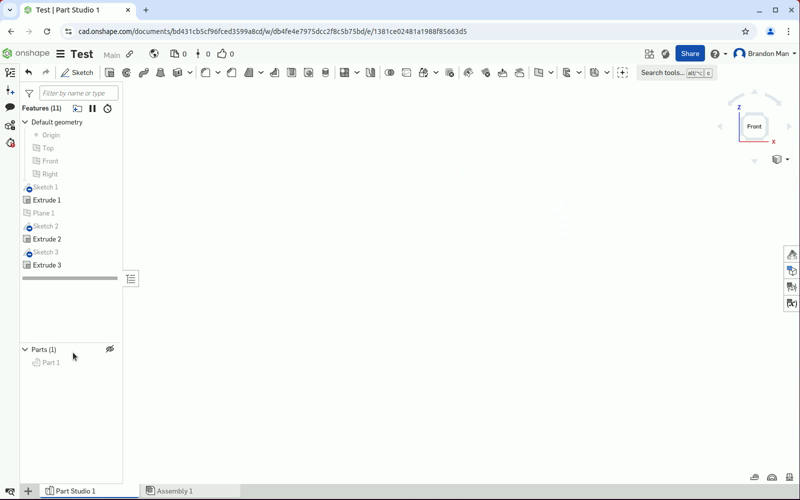
key(space)
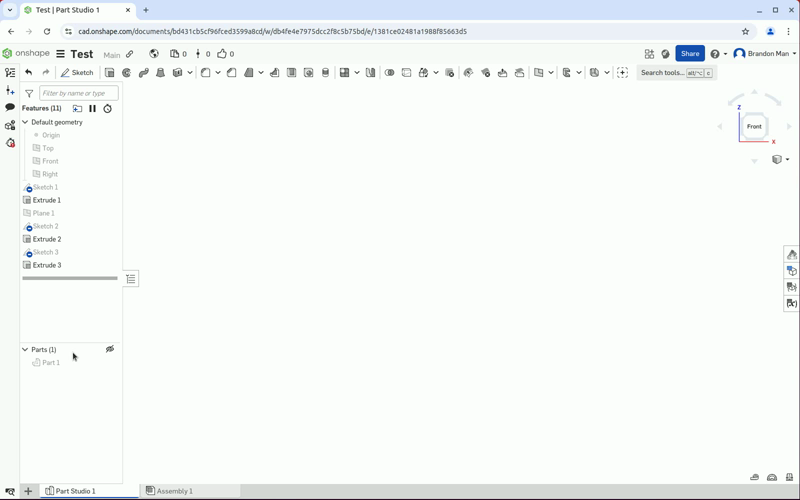
key_down(shift)
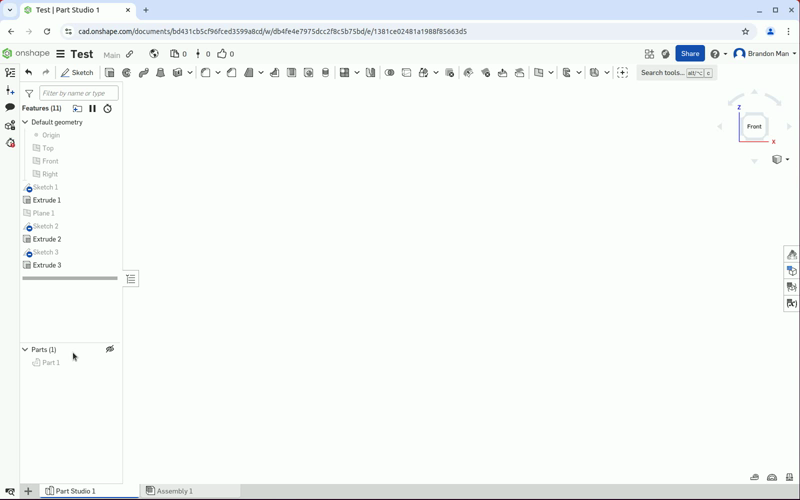
key(left)
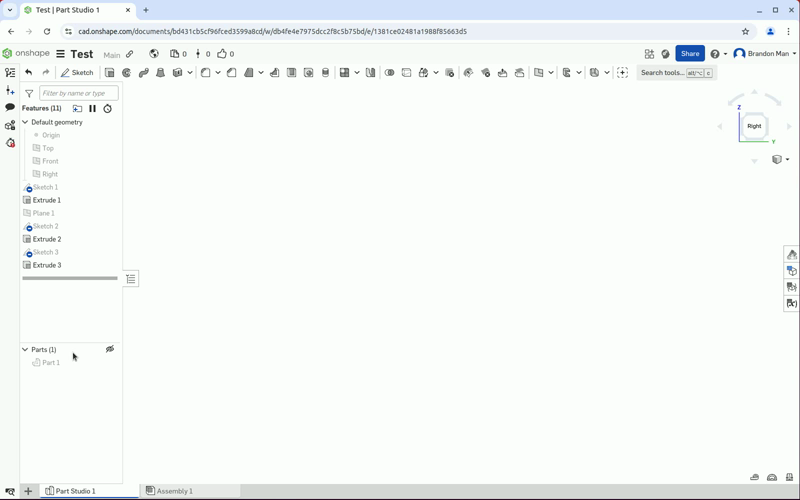
key_up(shift)
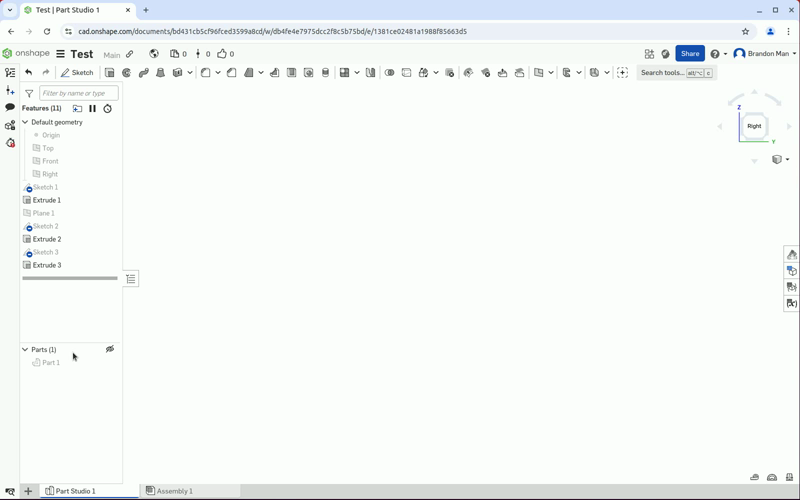
mouse_move(73, 352)
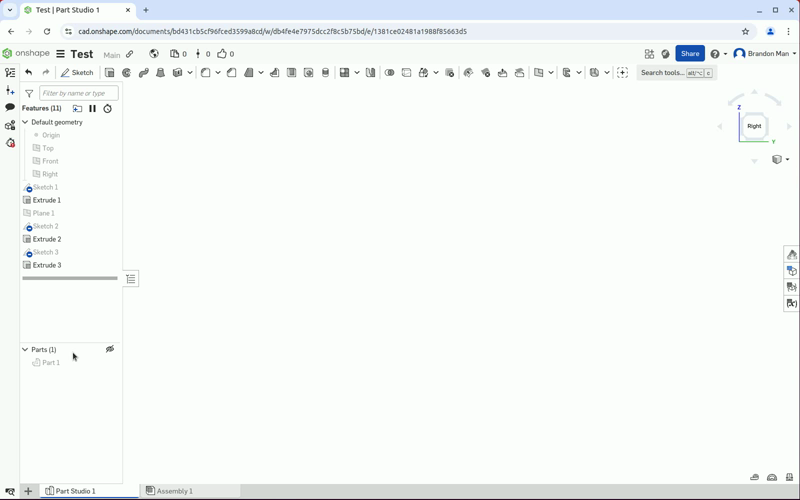
key(shift+y)
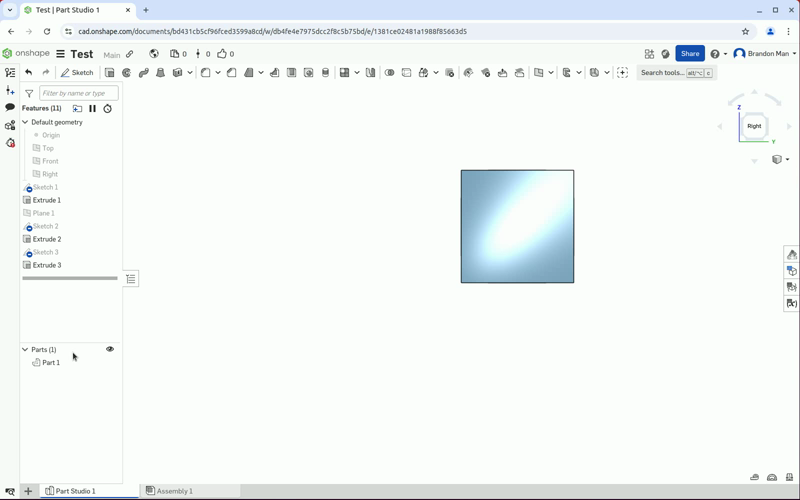
mouse_move(541, 75)
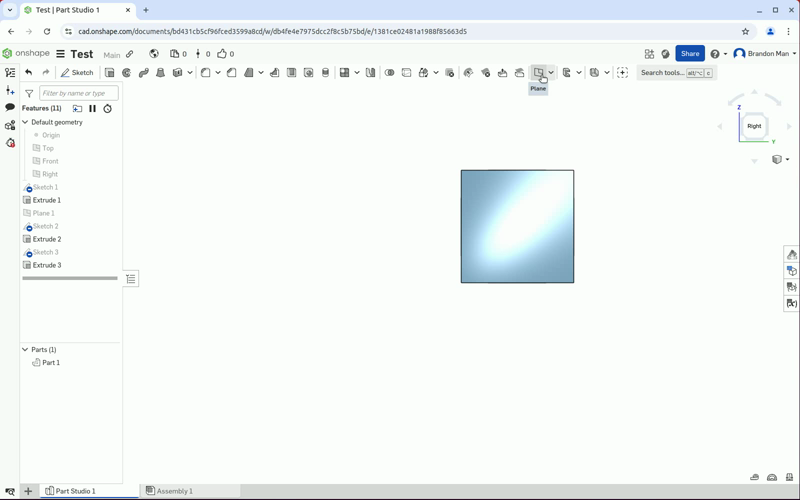
click(541, 75)
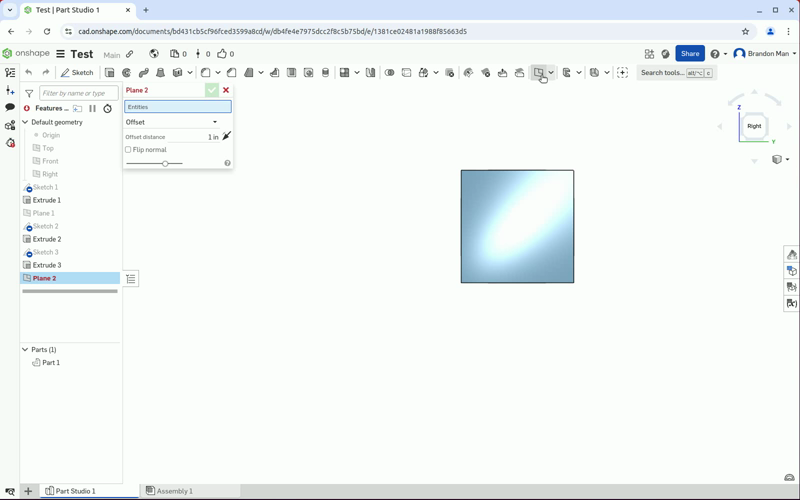
mouse_move(73, 176)
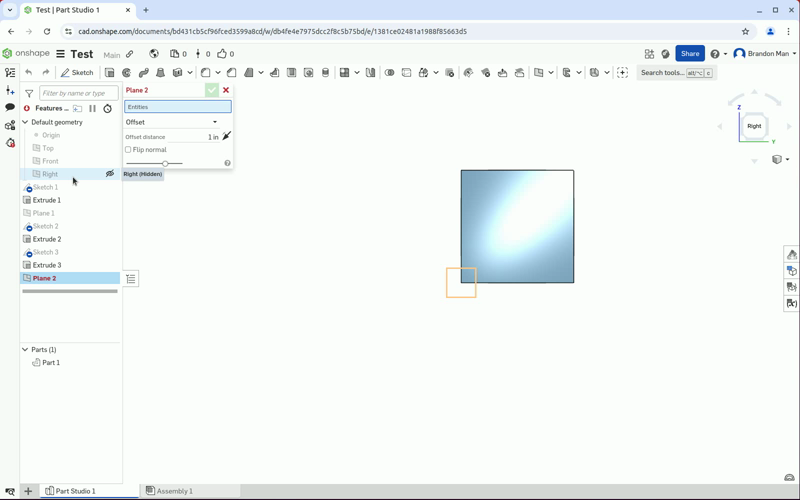
click(73, 176)
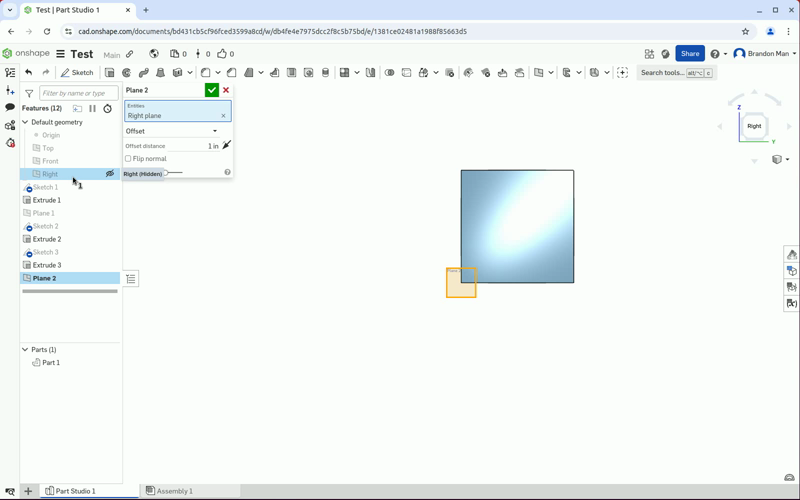
key(tab, 2)
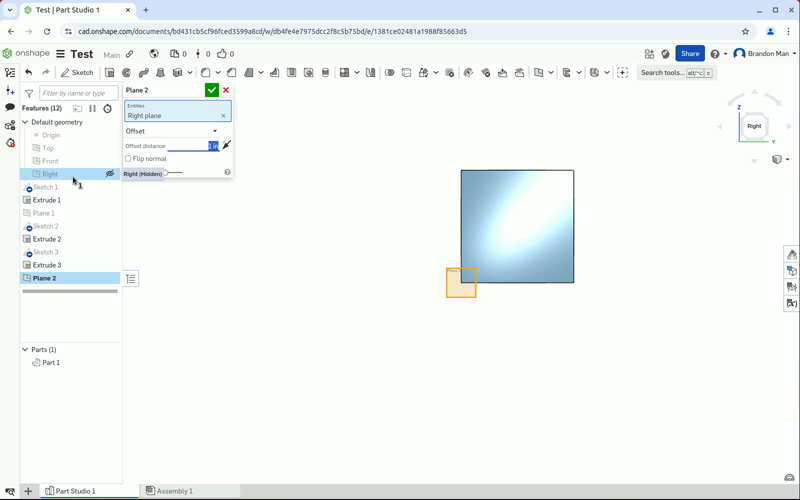
text(23.108)
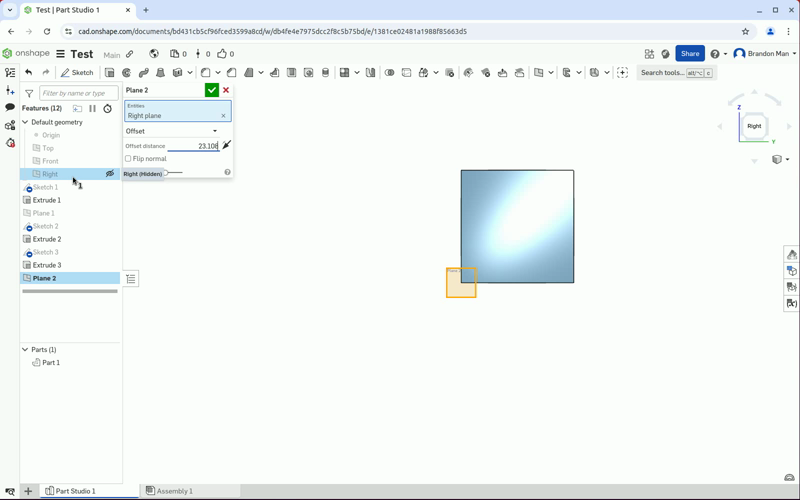
key(enter, 2)
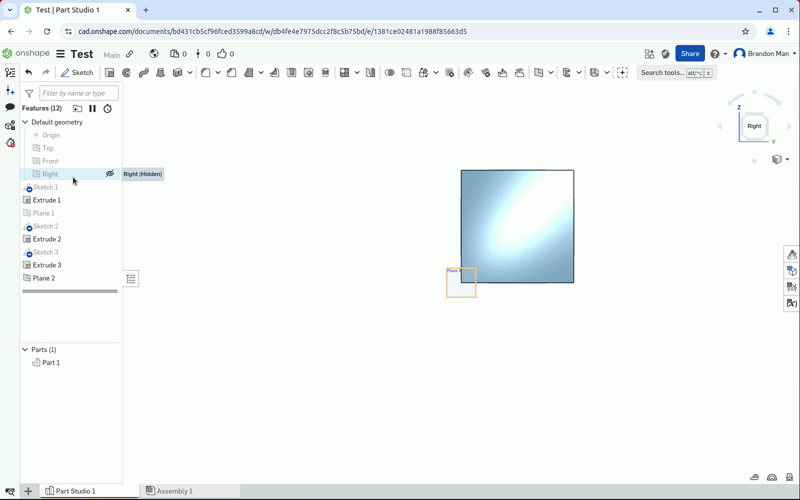
key(shift+s)
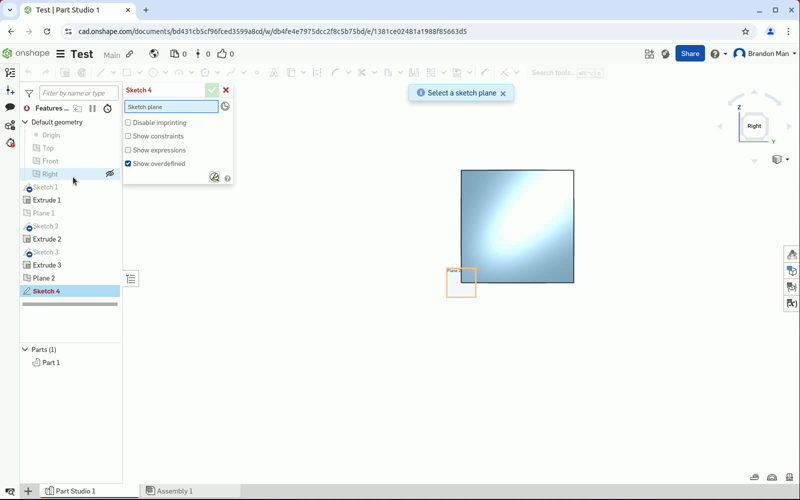
mouse_move(73, 280)
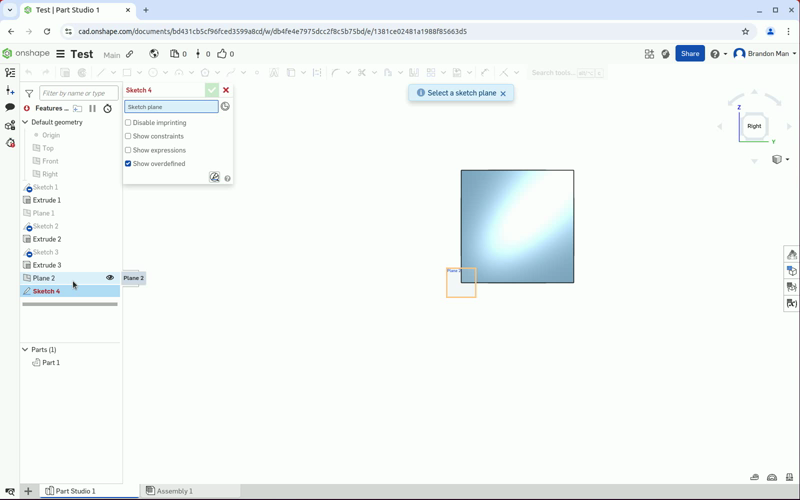
click(73, 280)
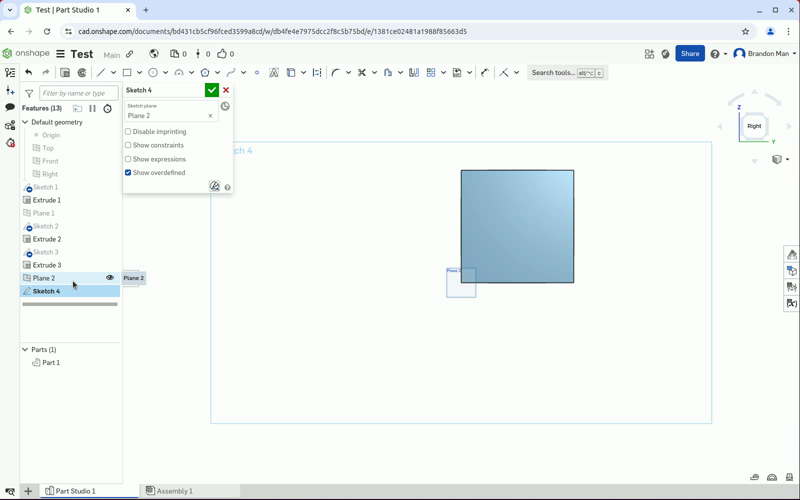
mouse_move(73, 352)
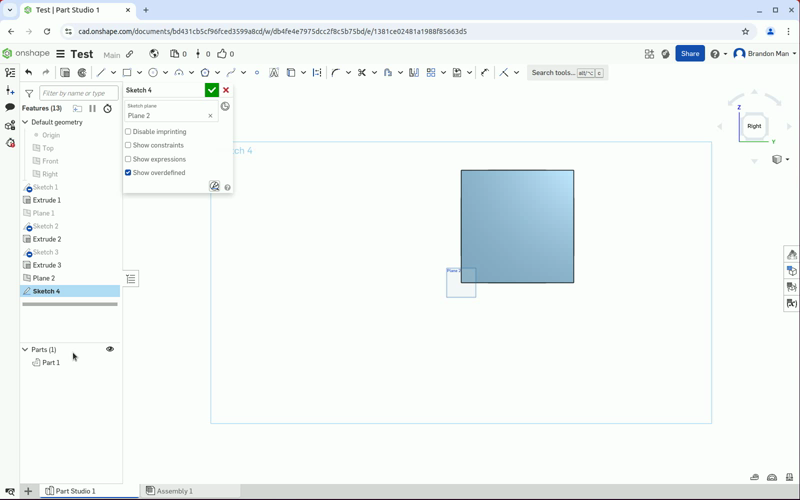
key(y)
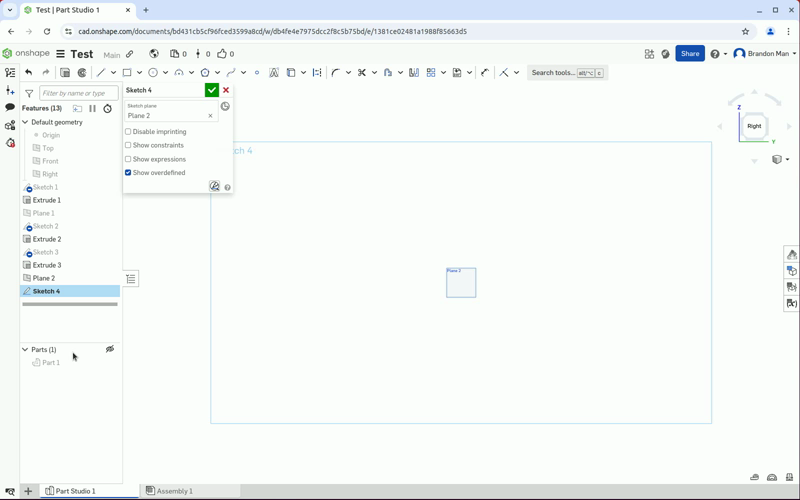
key(c)
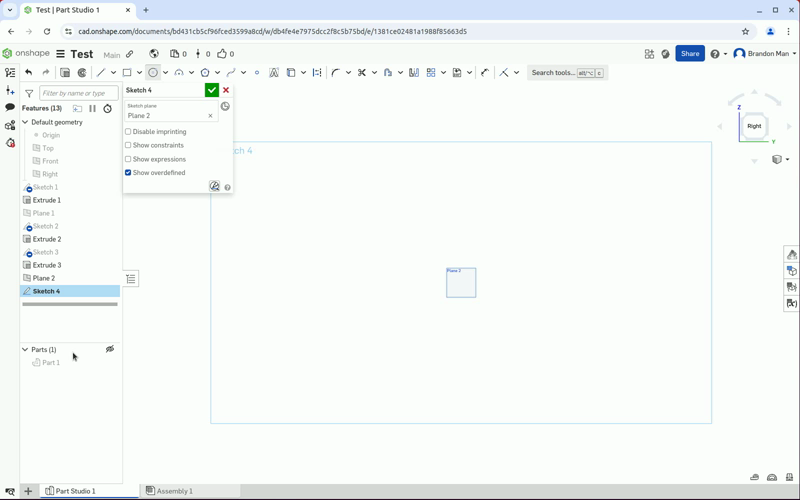
key_down(shift)
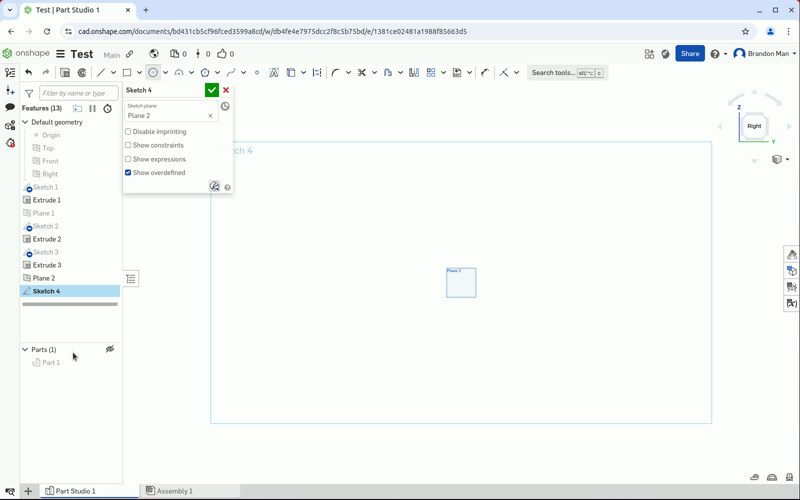
mouse_move(517, 226)
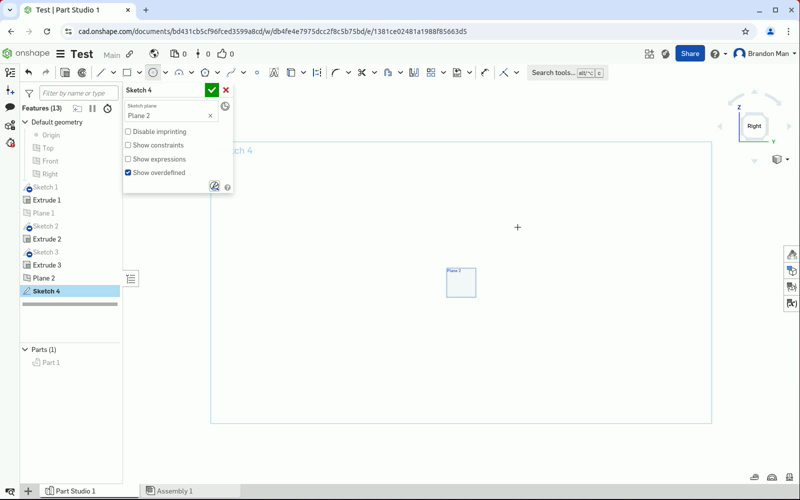
click(517, 226)
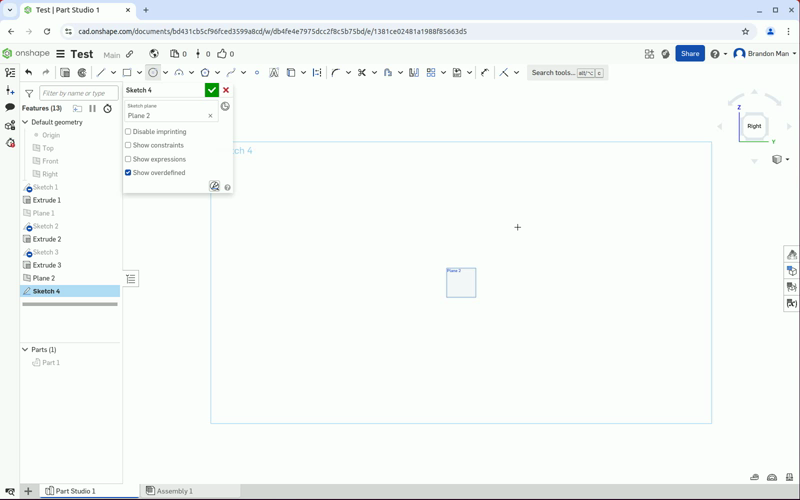
key_up(shift)
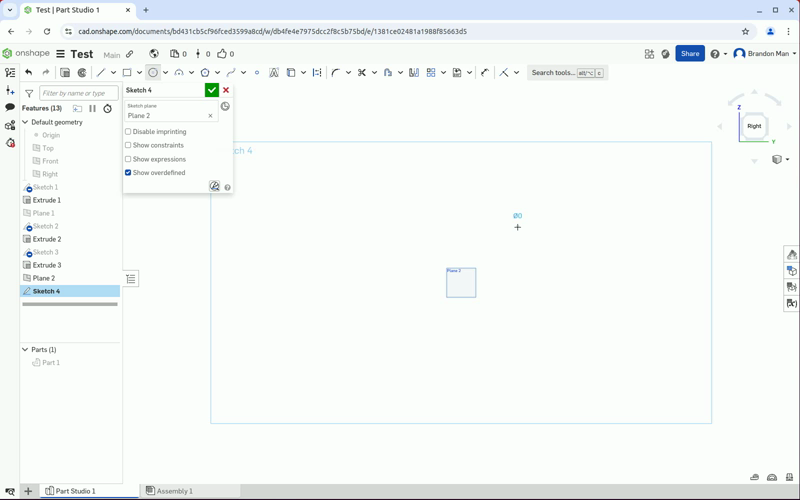
mouse_move(546, 226)
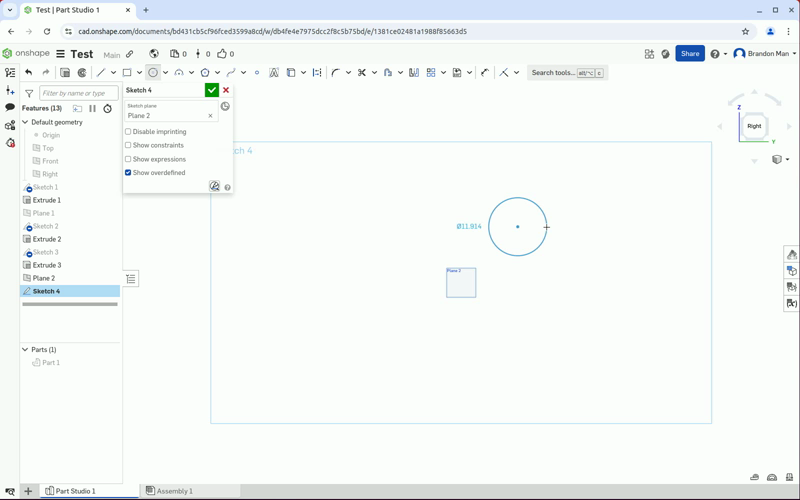
click(546, 226)
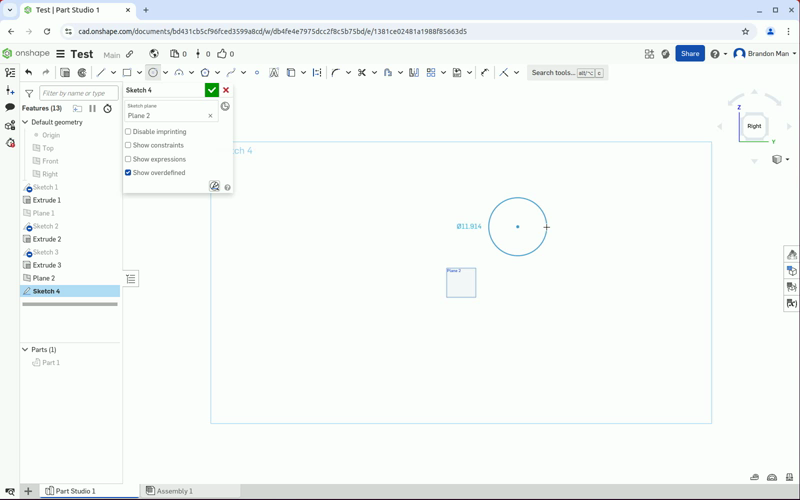
key(esc)
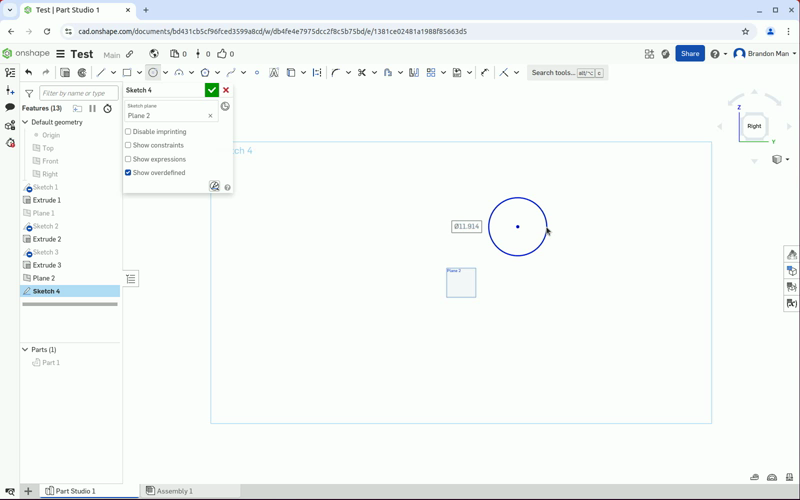
mouse_move(532, 226)
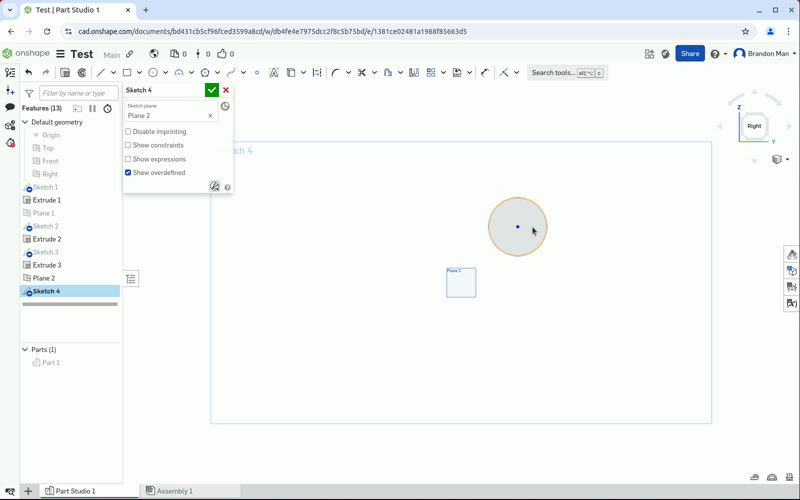
click(532, 226)
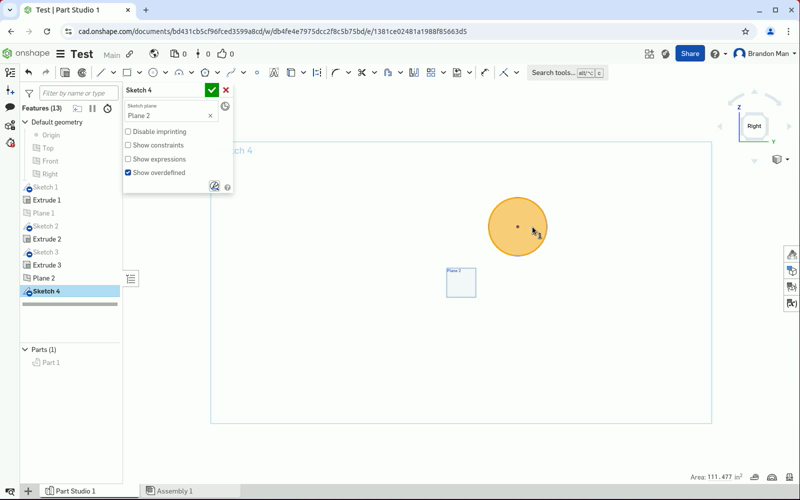
mouse_move(73, 352)
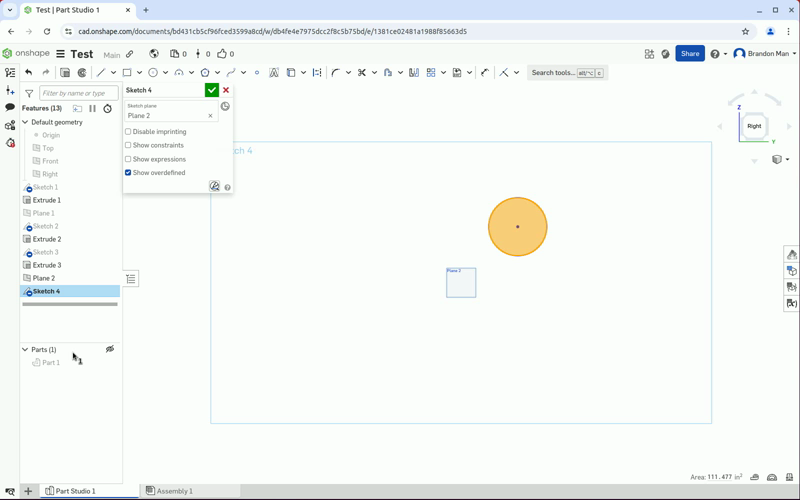
key(shift+y)
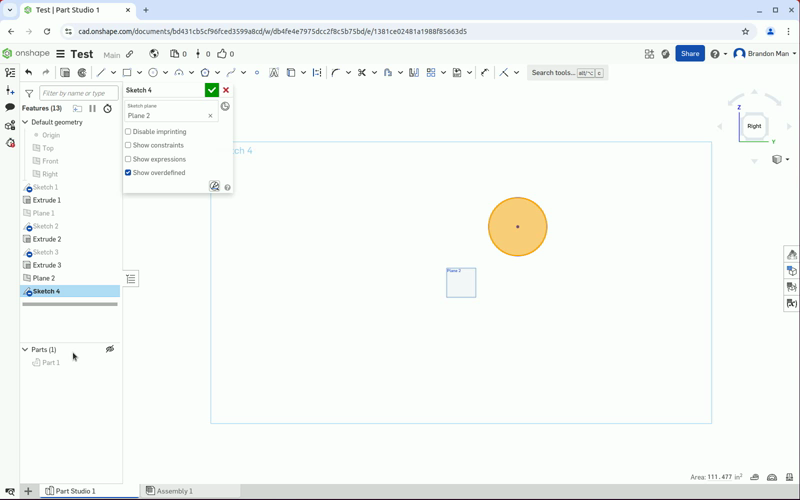
key(shift+e)
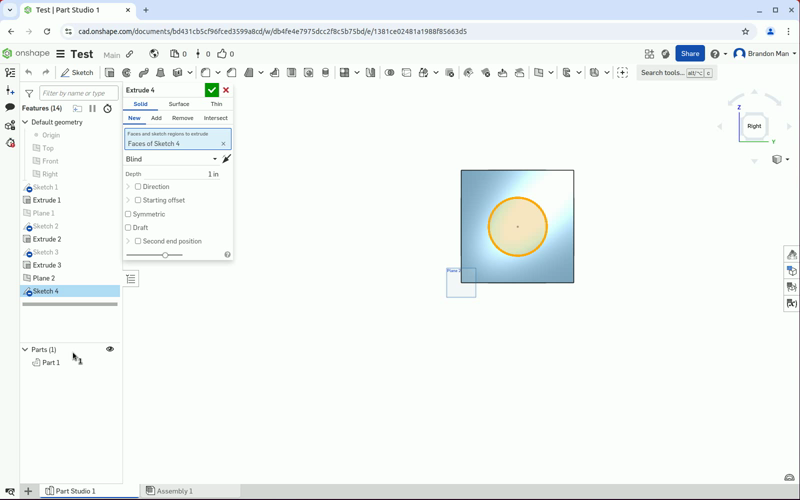
mouse_move(143, 106)
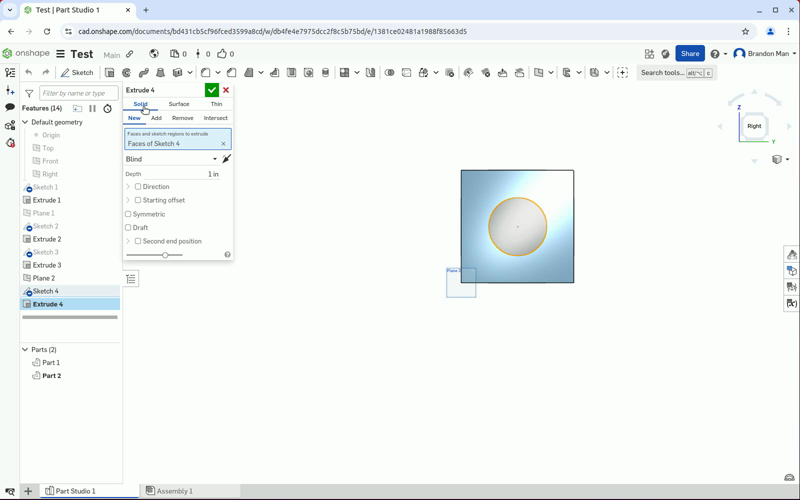
click(143, 106)
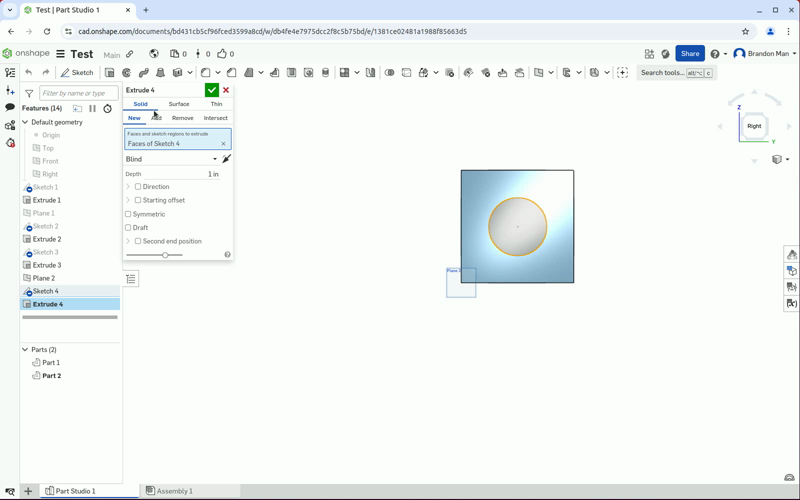
mouse_move(186, 120)
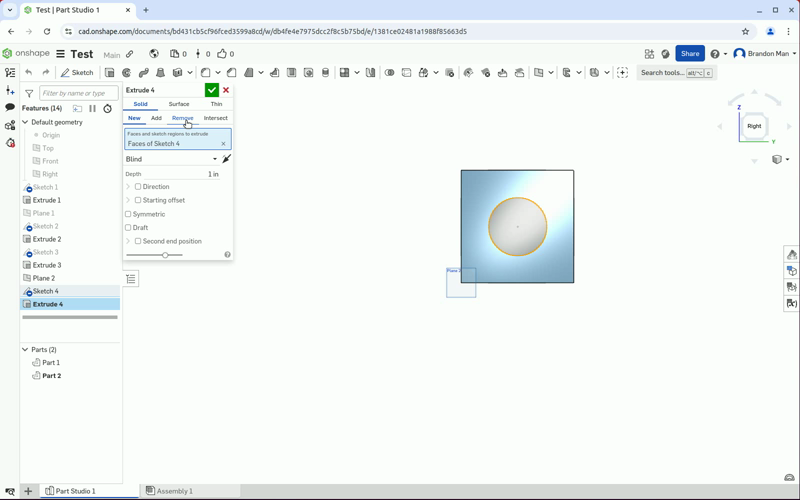
click(186, 120)
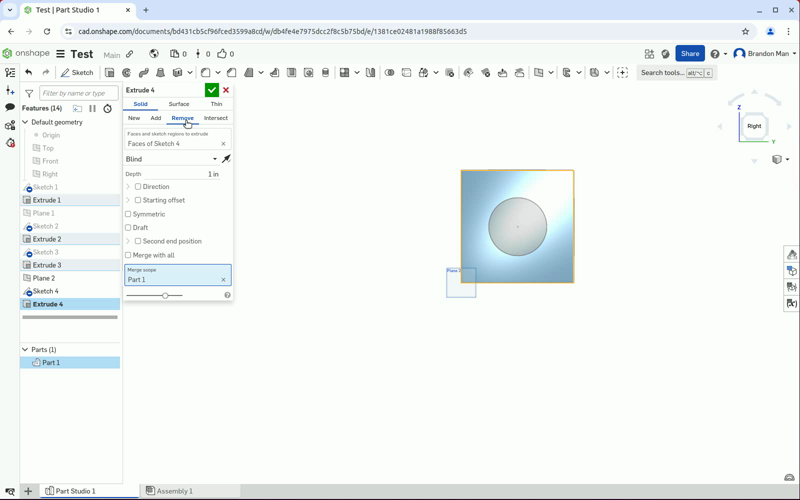
key(tab, 4)
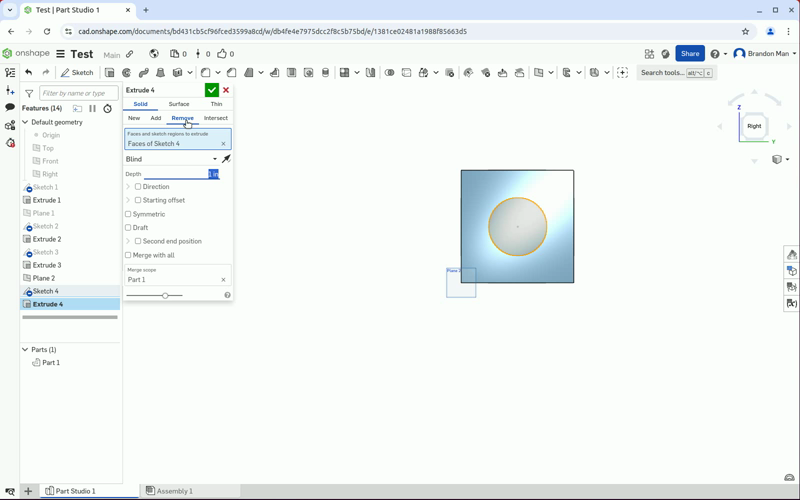
text(28.885)
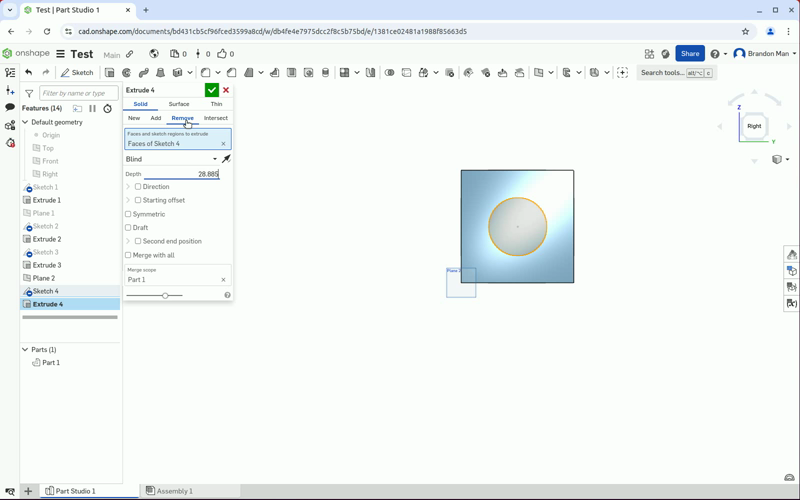
key(tab, 6)
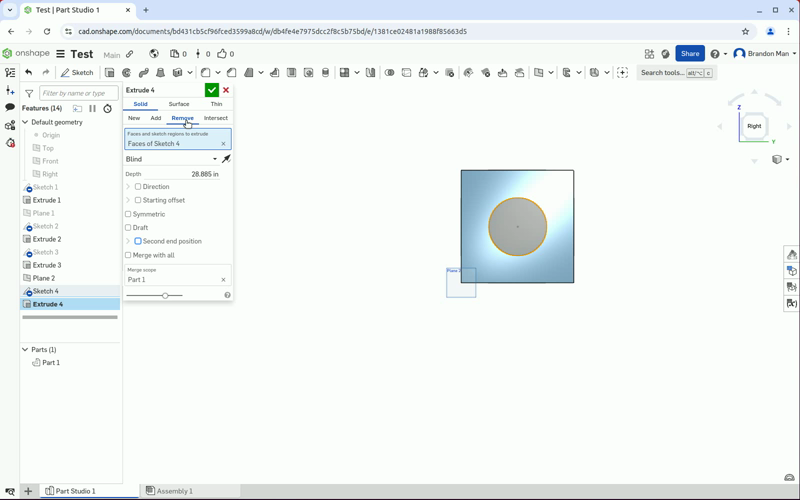
key(space)
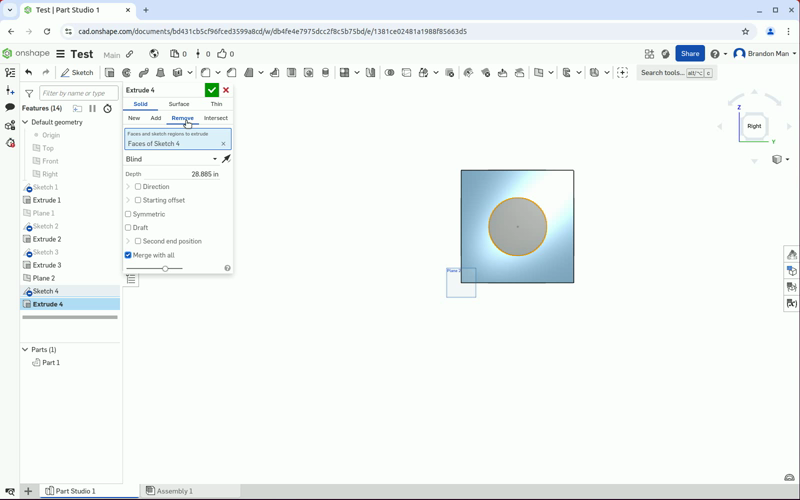
key(enter)
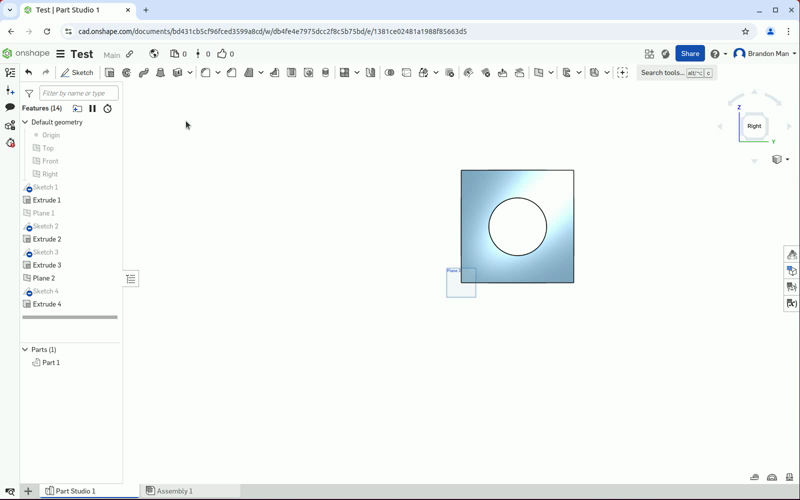
key(shift+h)
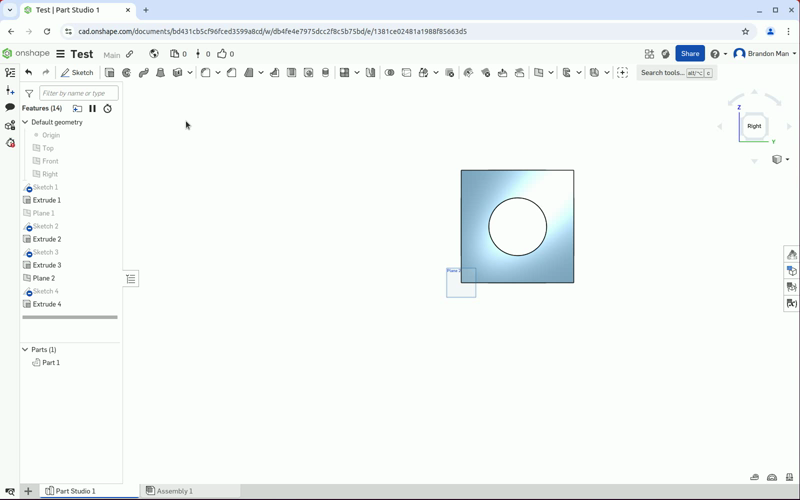
key(shift+h)
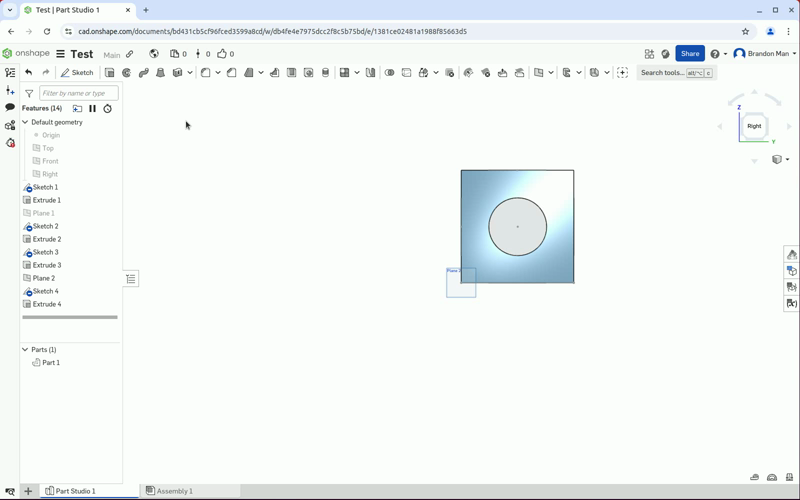
key(shift+7)
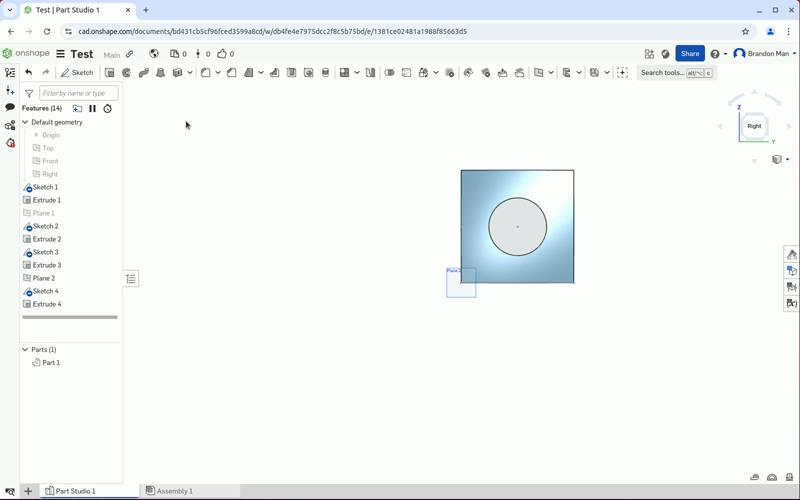
key(right, 2)
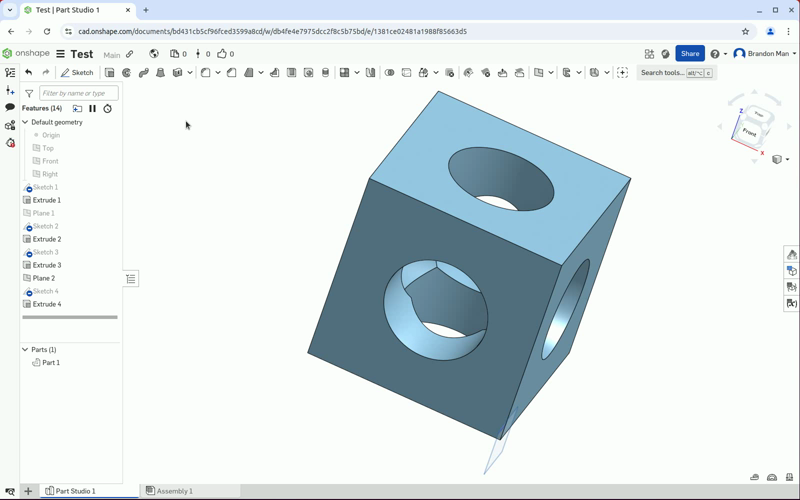
key(down, 2)
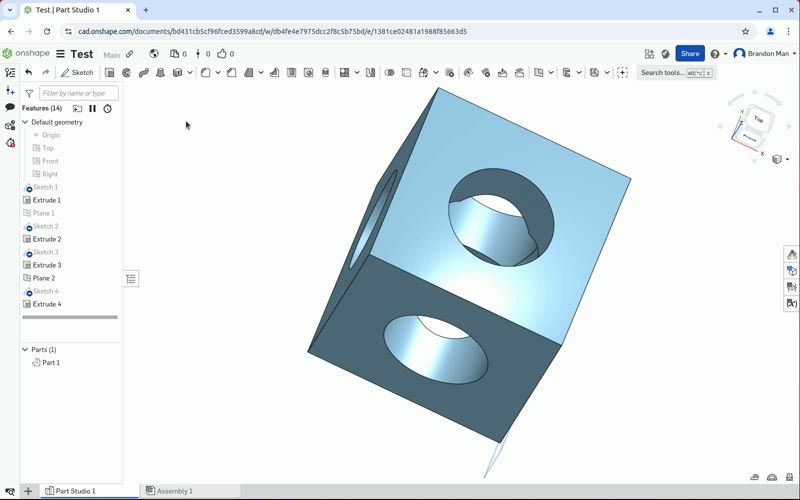
key(up, 2)
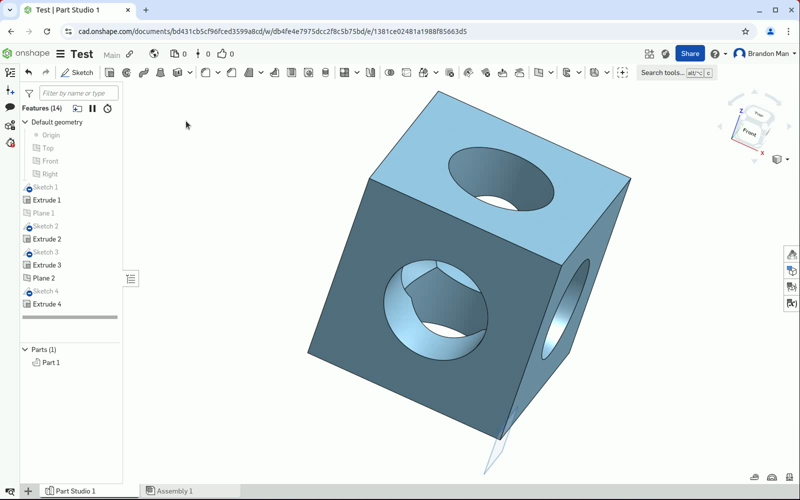
key(left, 2)
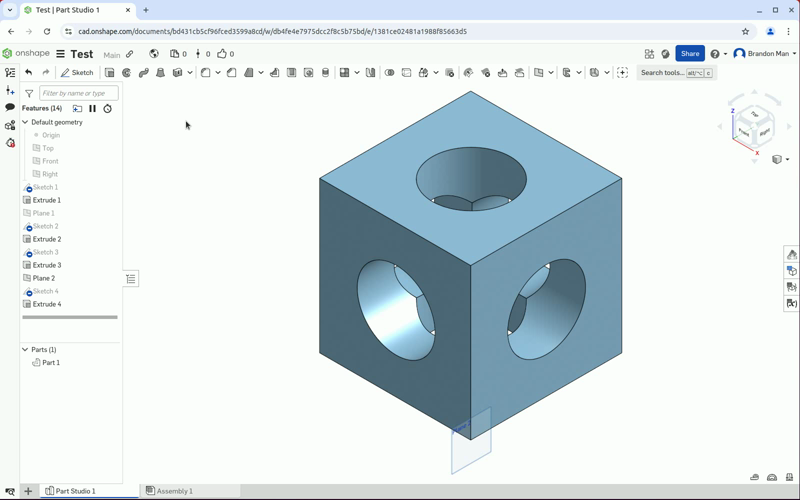
mouse_move(73, 189)
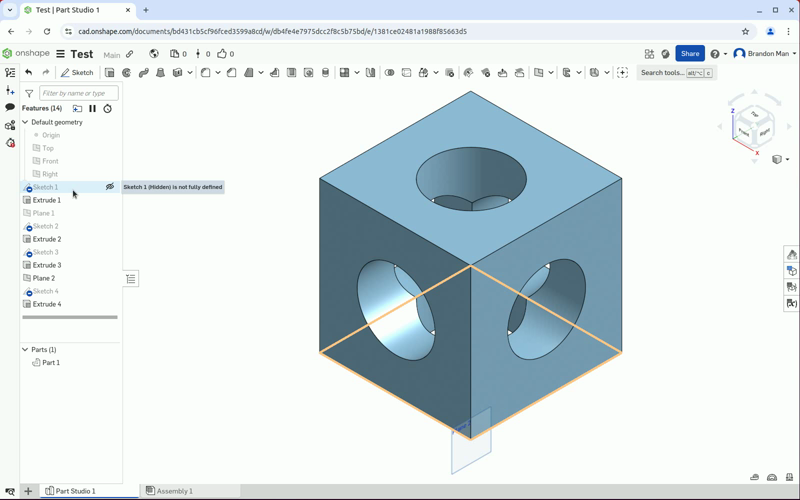
click(73, 189)